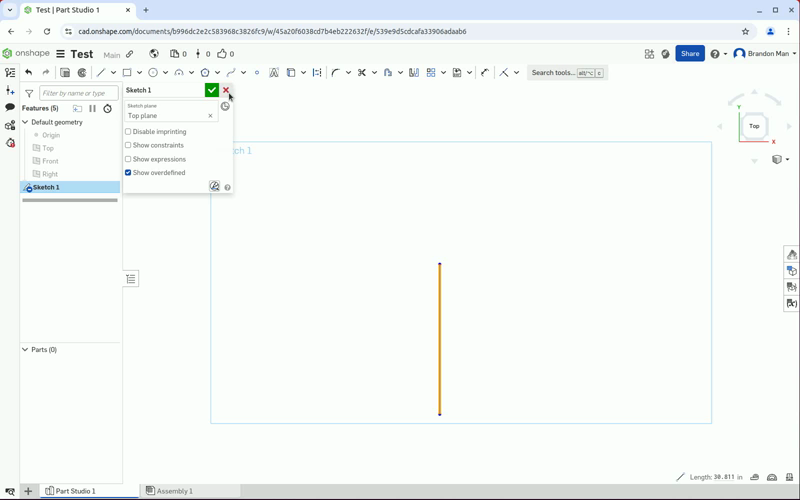
key(shift+h)
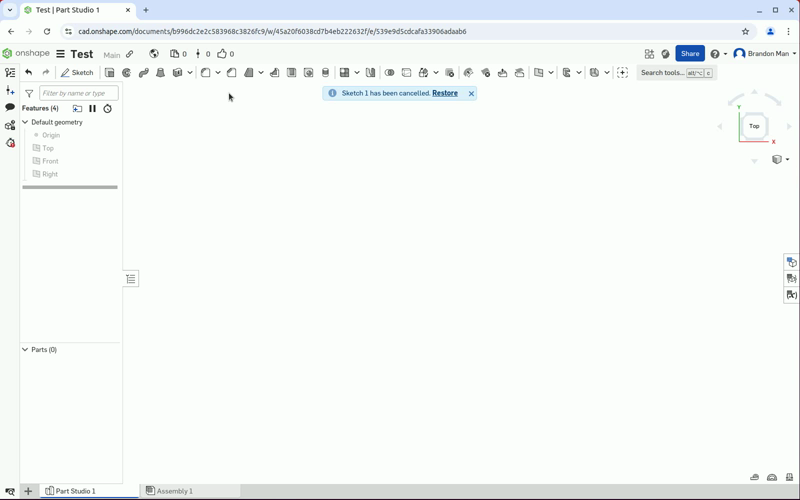
mouse_move(73, 352)
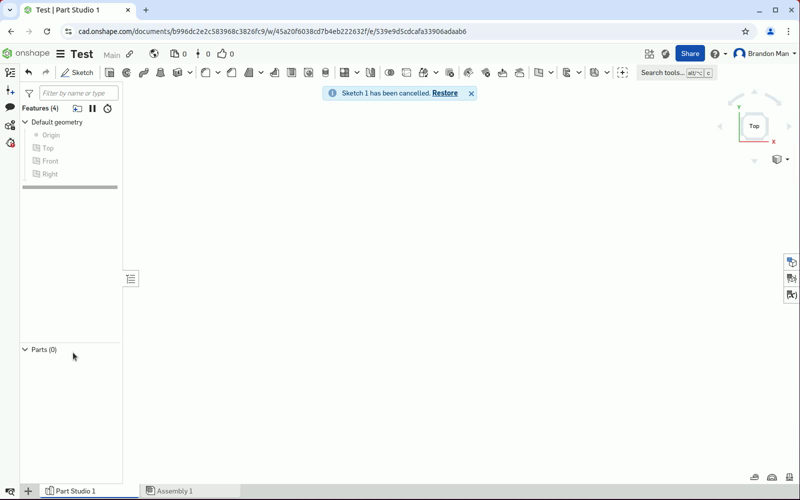
key(y)
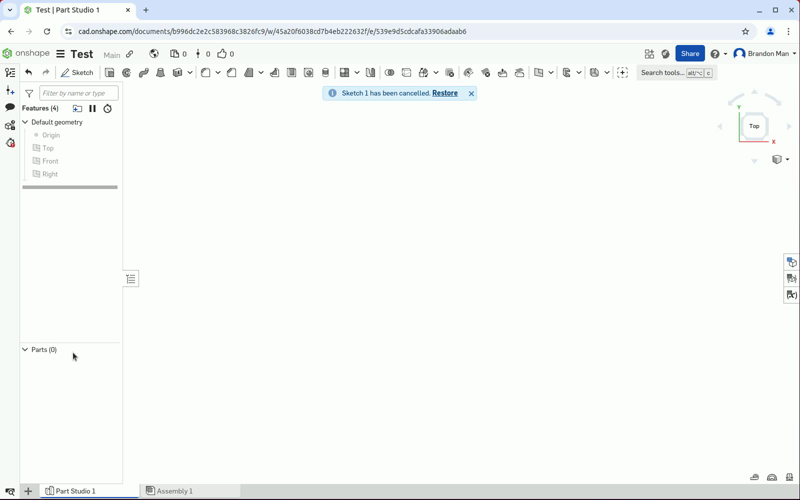
key(shift+p)
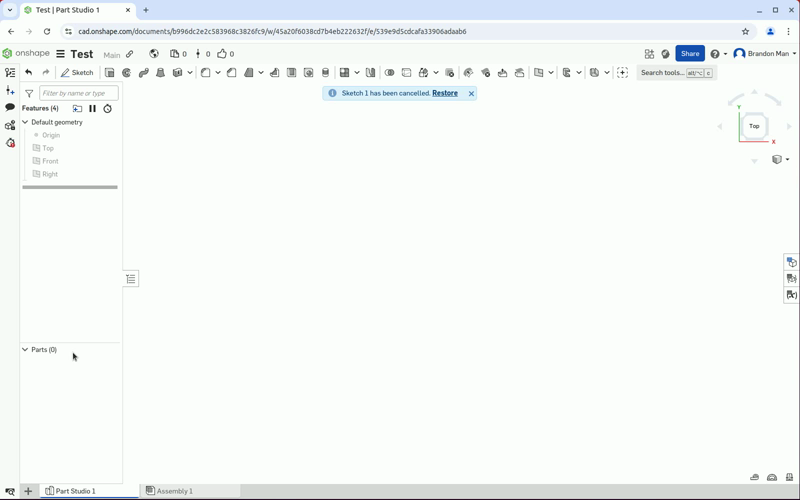
key(space)
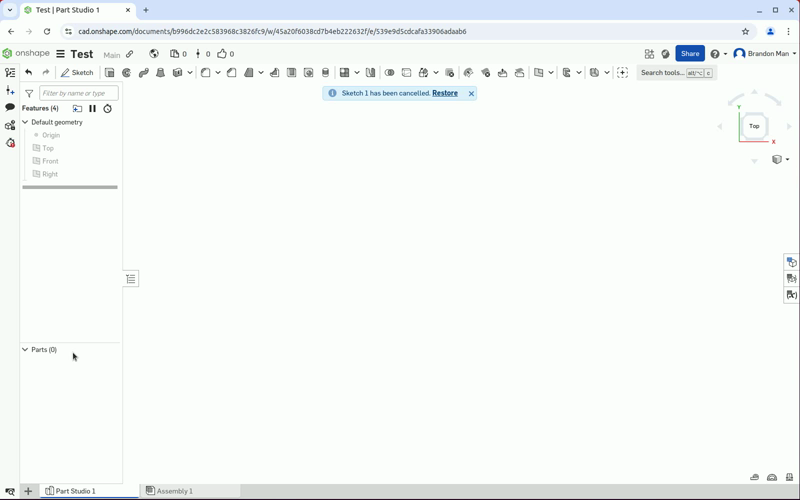
key_down(shift)
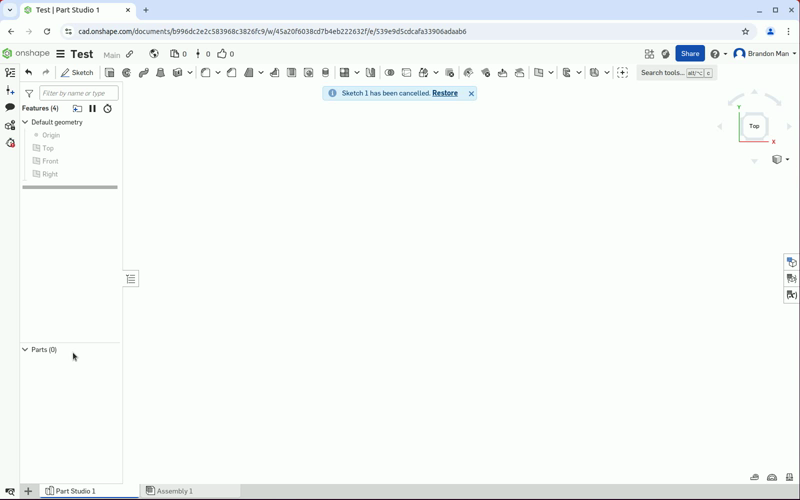
key(up)
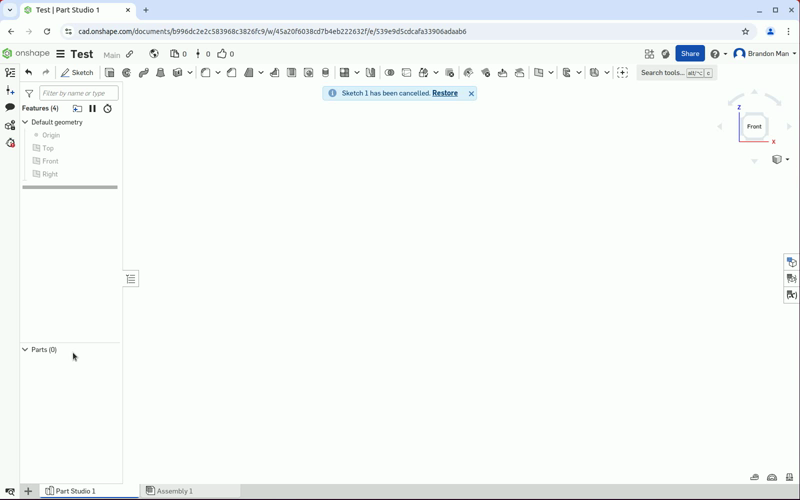
key_up(shift)
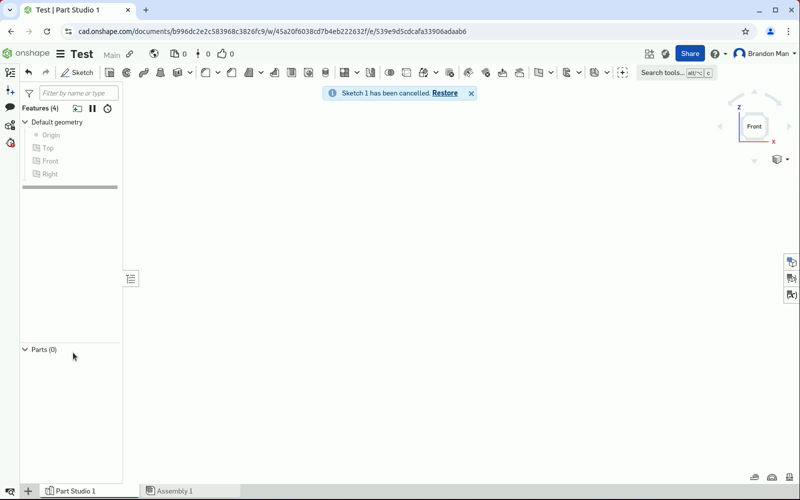
mouse_move(73, 352)
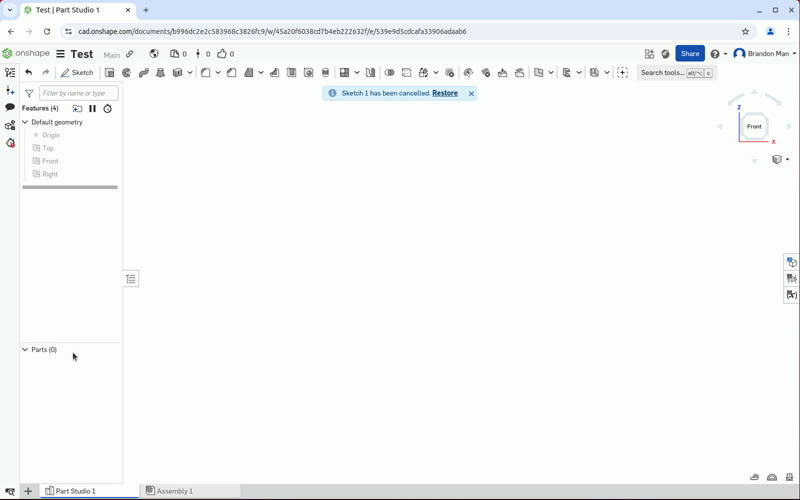
key(shift+y)
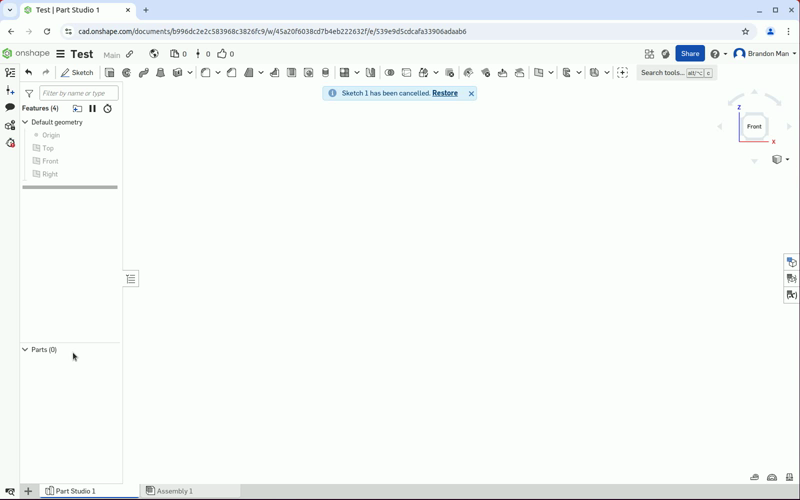
key(shift+s)
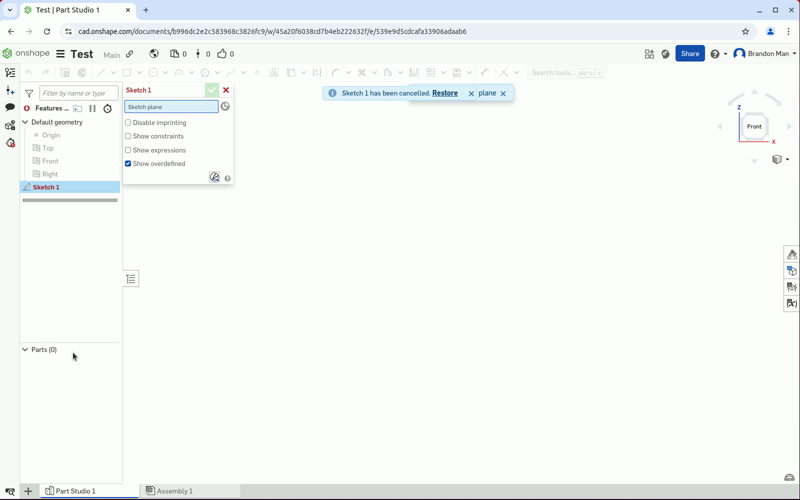
mouse_move(73, 163)
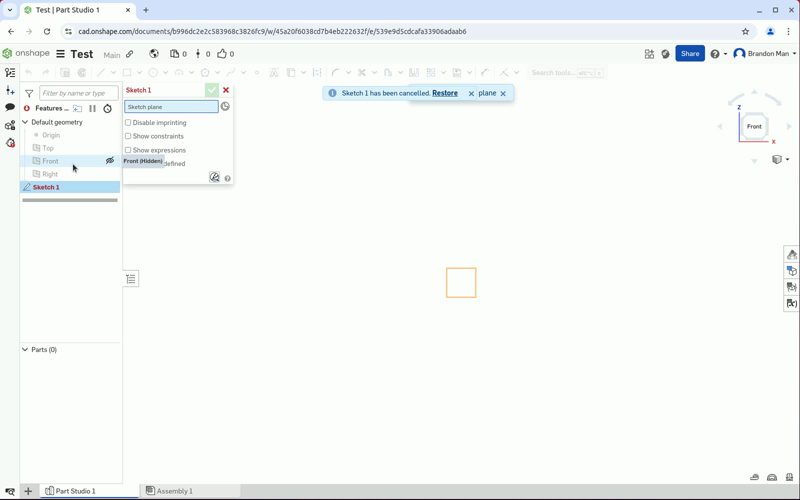
click(73, 163)
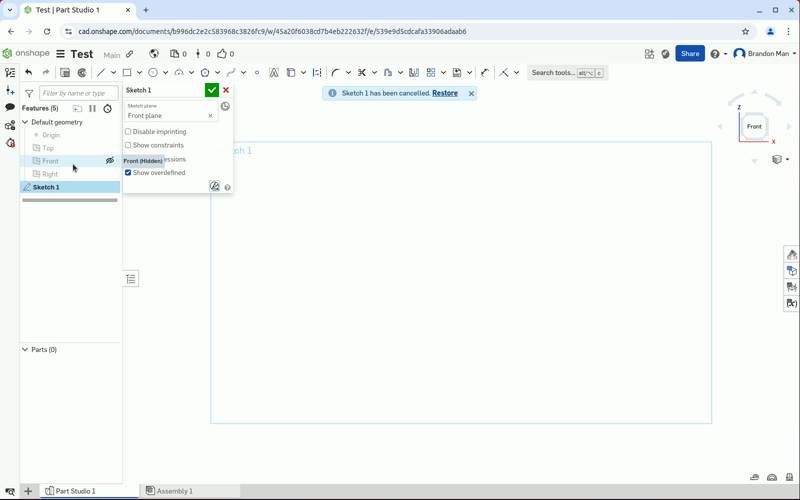
mouse_move(73, 352)
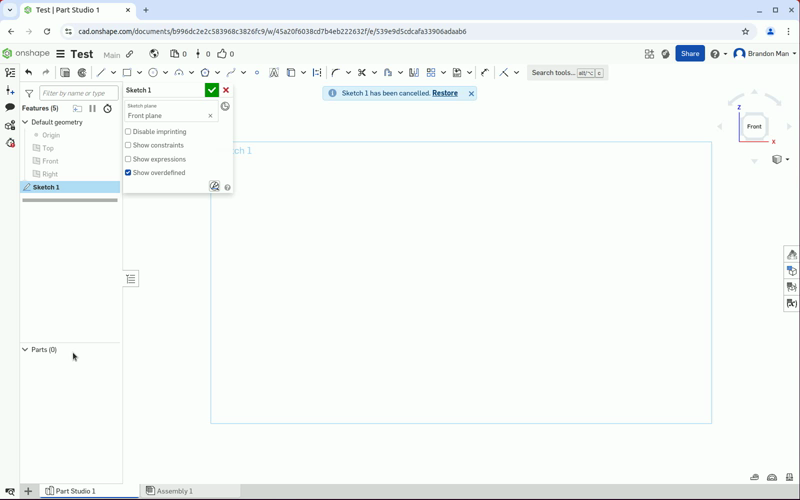
key(y)
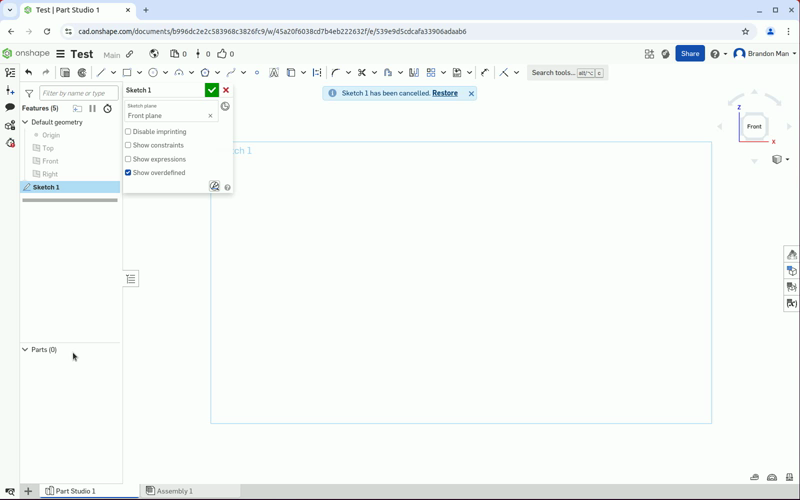
key(l)
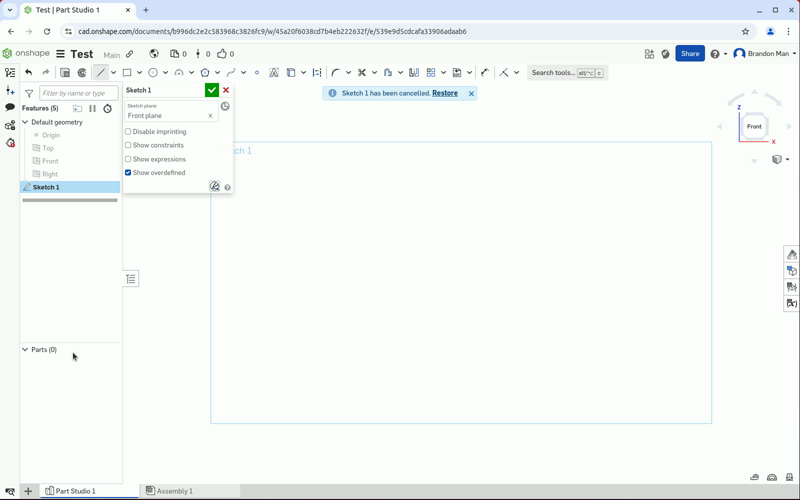
key_down(shift)
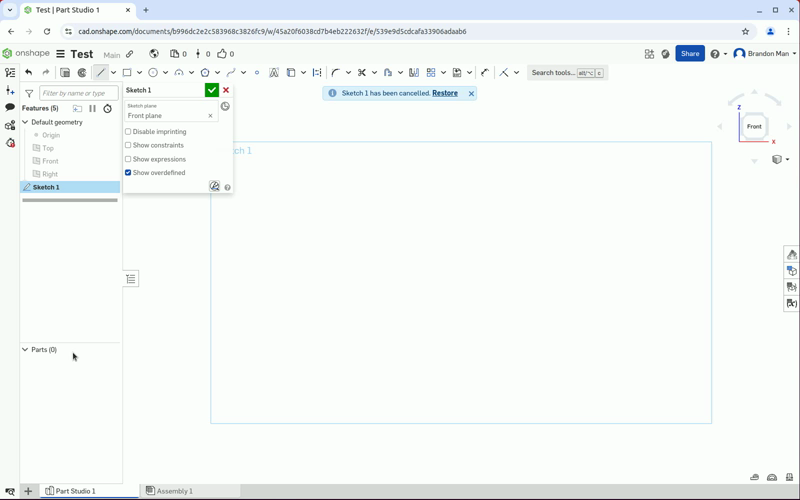
mouse_move(499, 303)
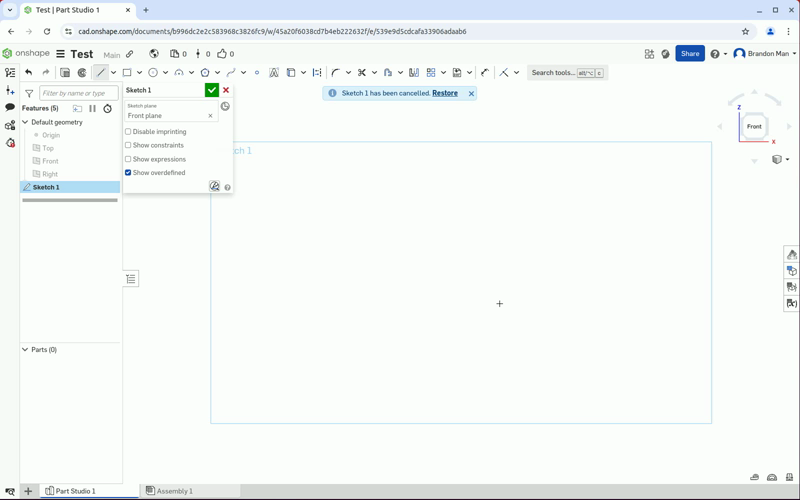
click(499, 303)
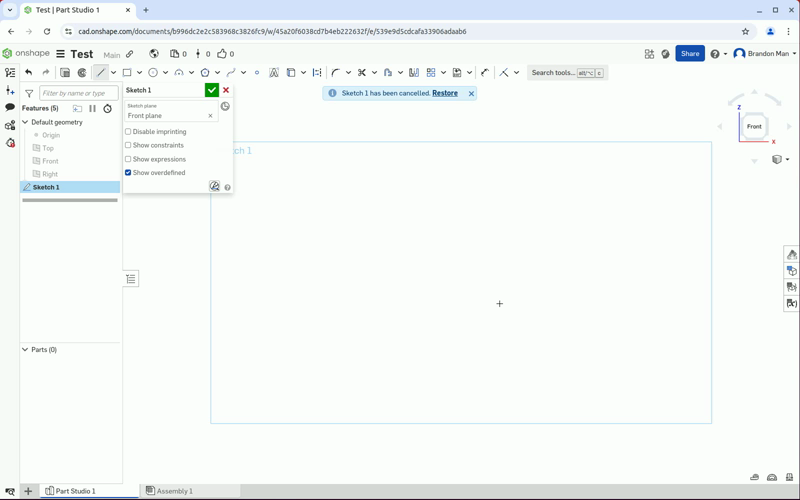
key_up(shift)
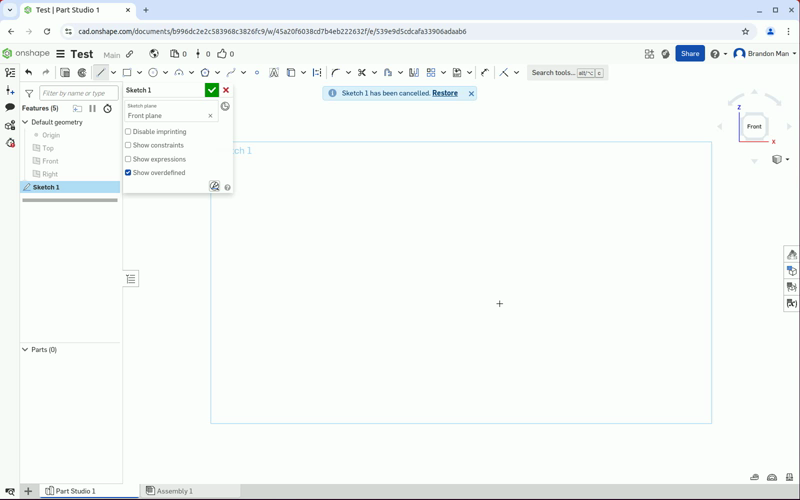
key_down(shift)
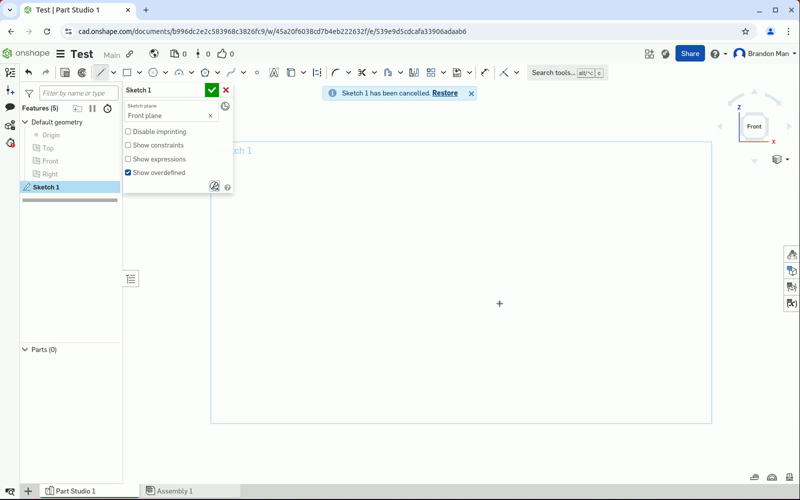
mouse_move(529, 303)
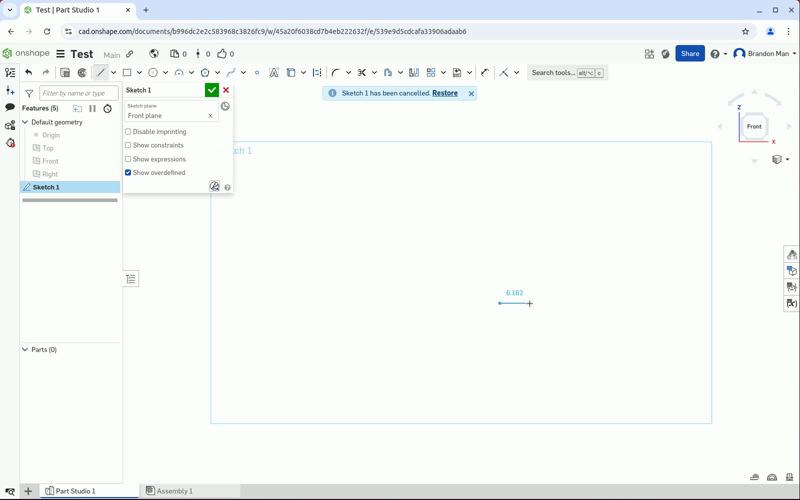
mouse_move(516, 305)
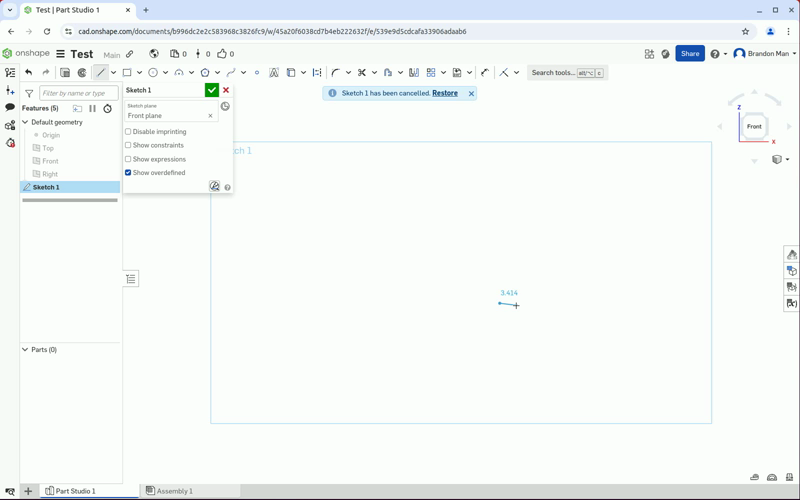
click(516, 305)
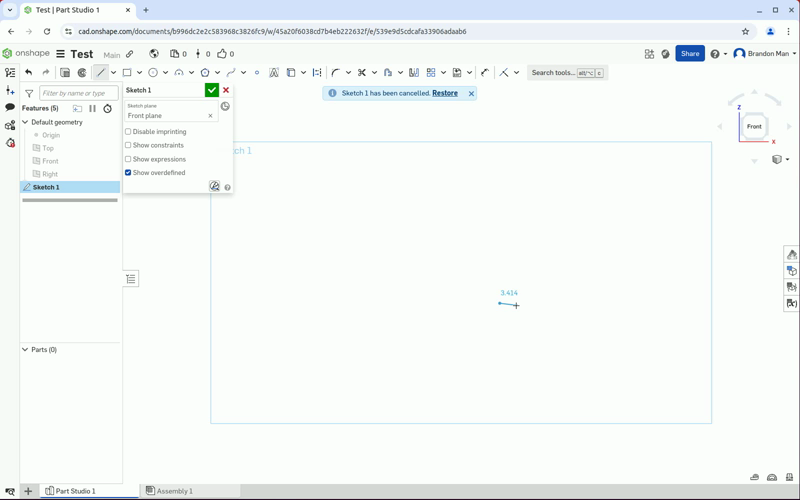
key_up(shift)
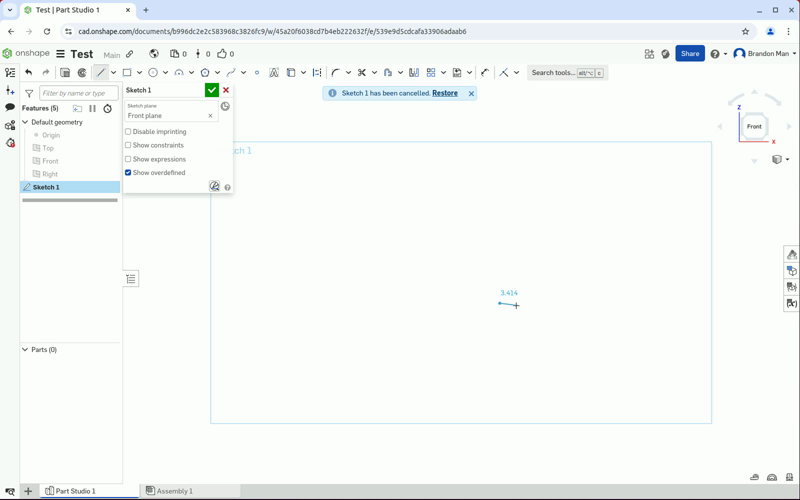
key_down(shift)
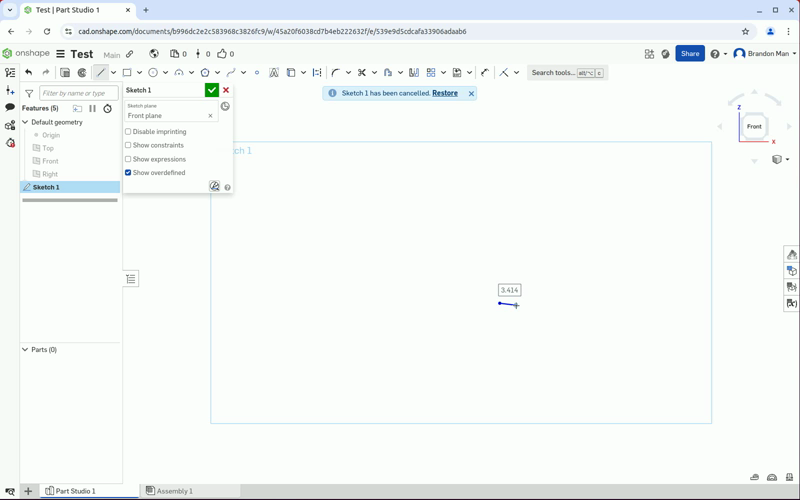
mouse_move(546, 305)
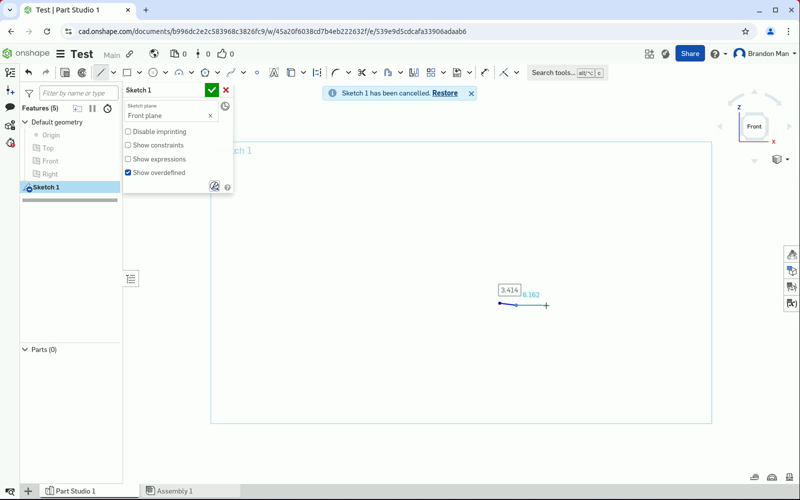
mouse_move(502, 321)
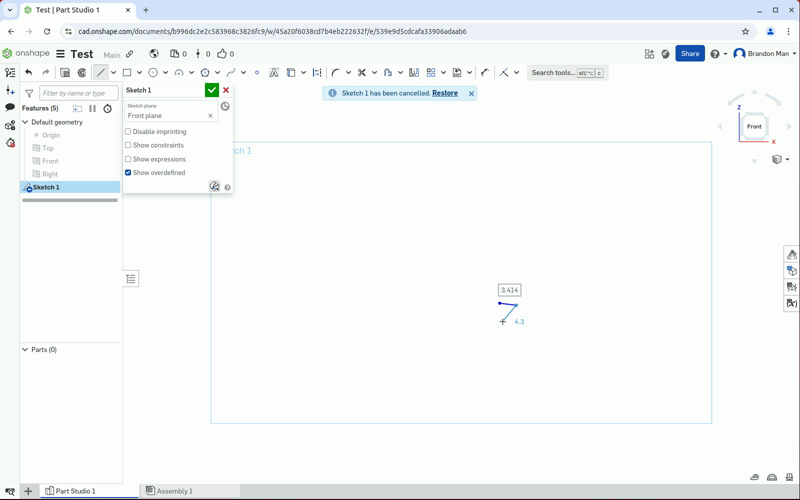
click(502, 321)
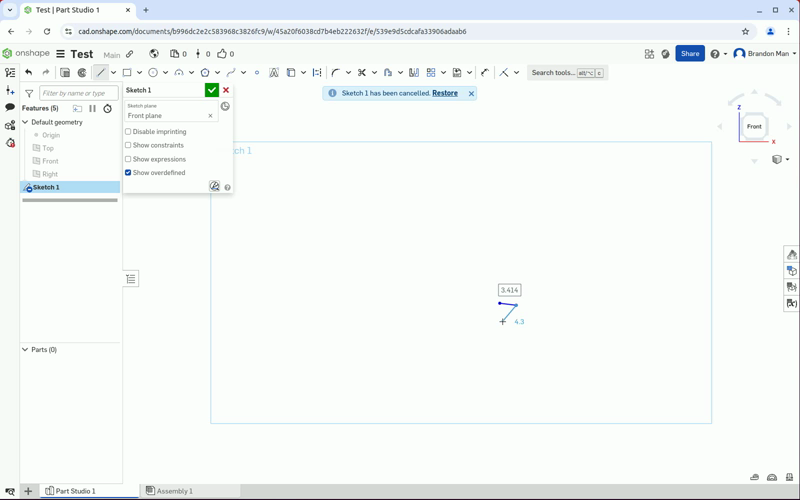
key_up(shift)
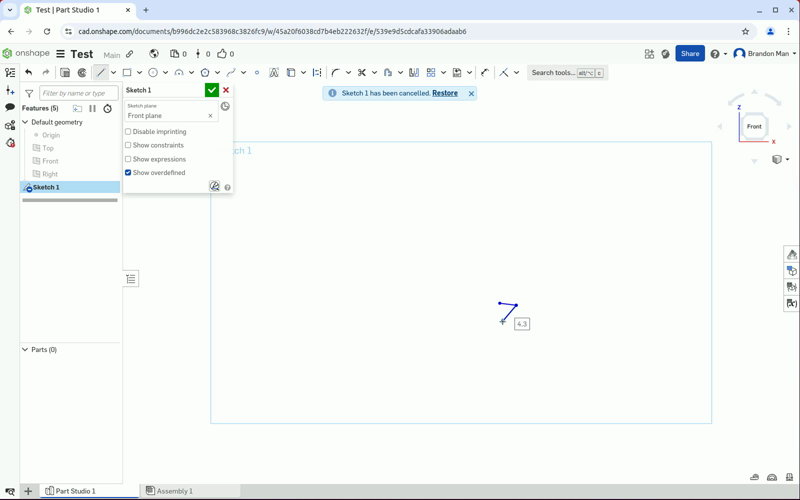
key_down(shift)
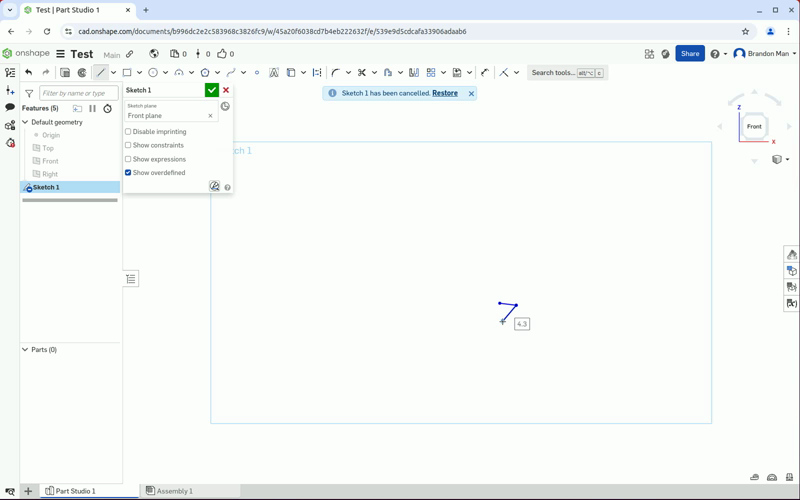
mouse_move(532, 321)
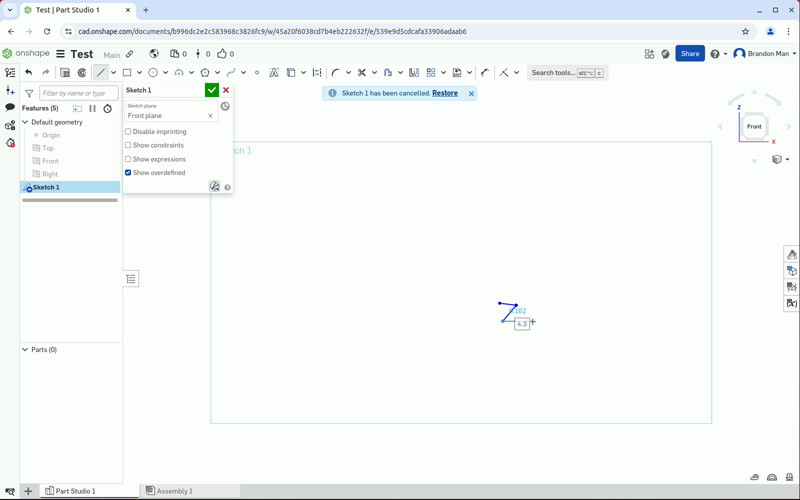
mouse_move(528, 322)
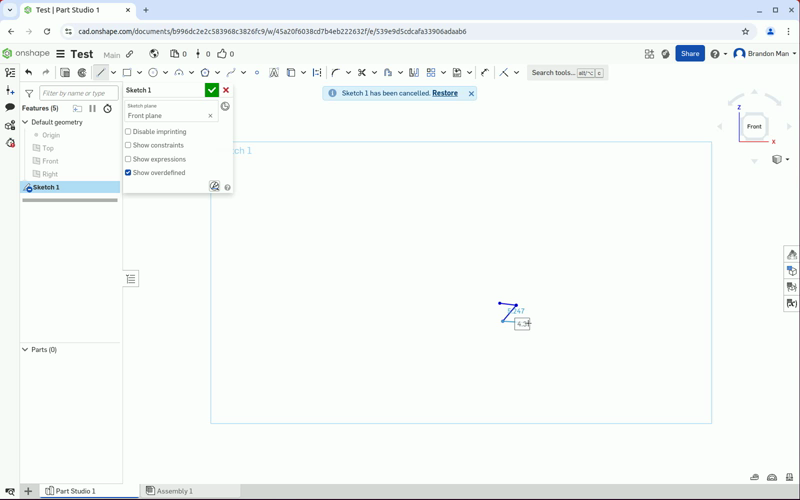
click(528, 322)
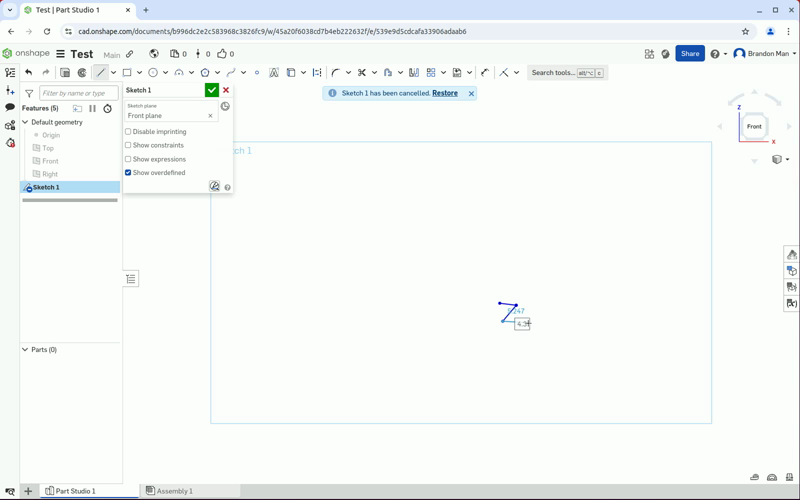
key_up(shift)
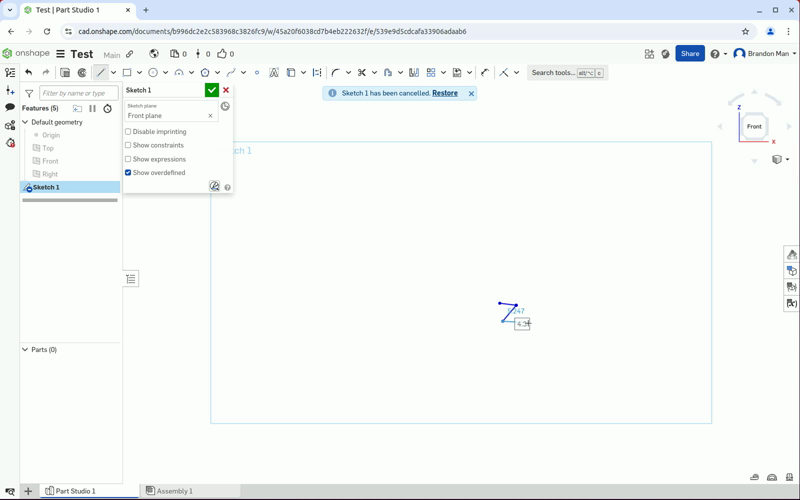
key_down(shift)
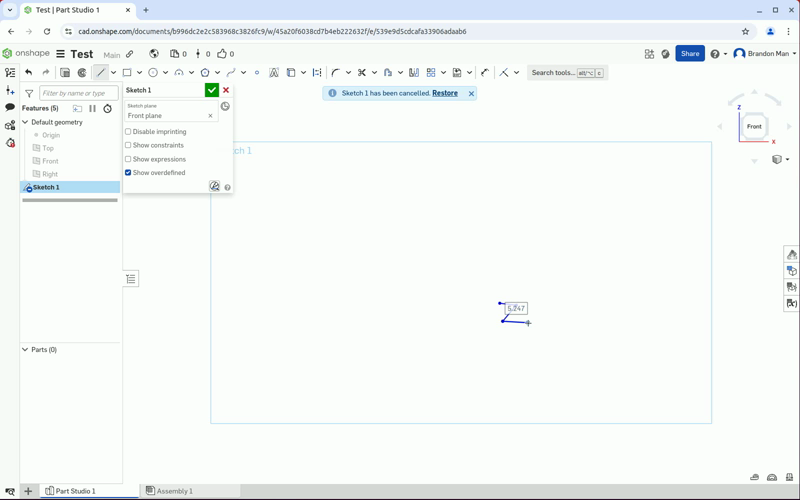
mouse_move(558, 322)
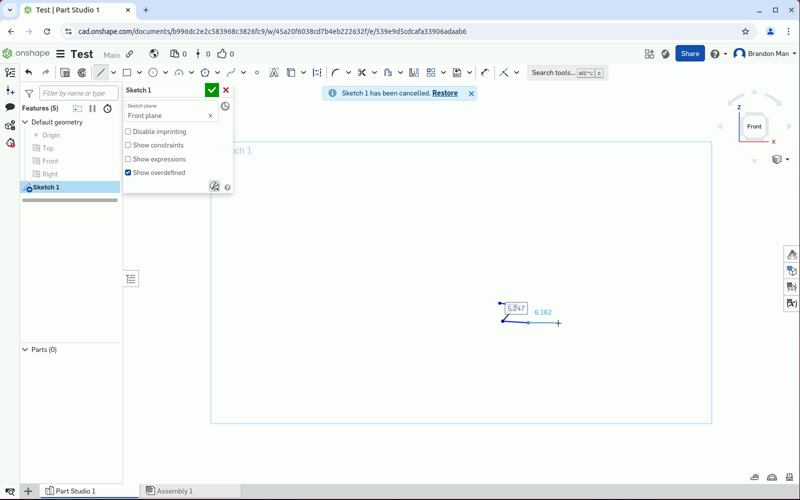
mouse_move(545, 303)
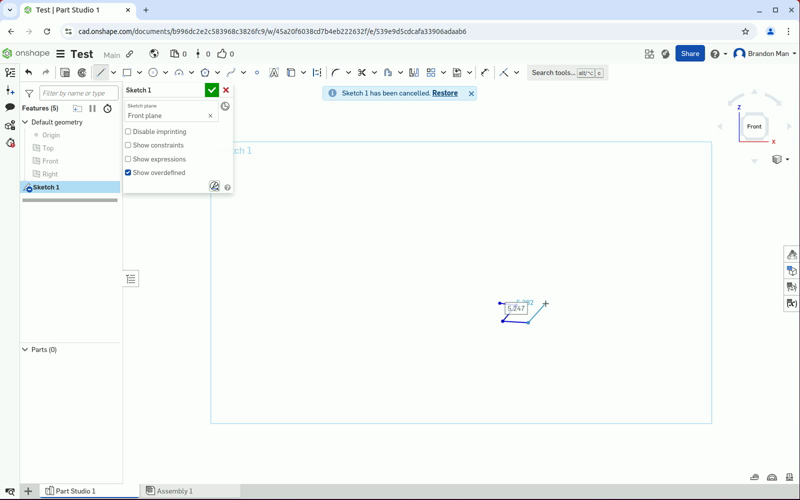
click(545, 303)
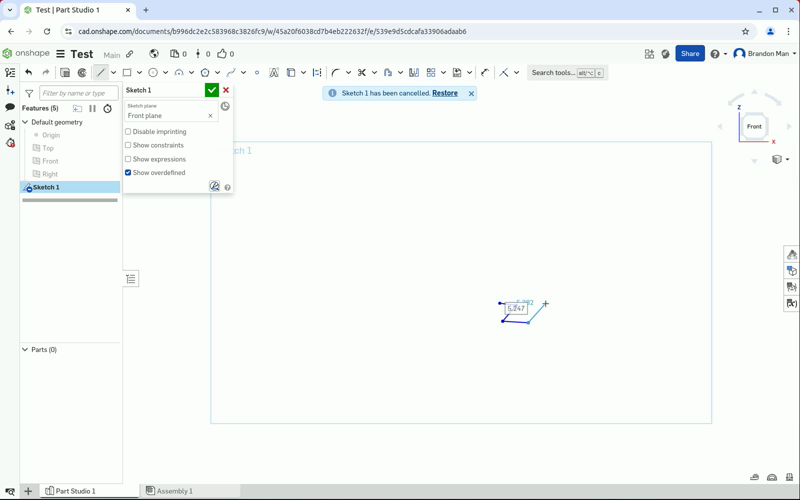
key_up(shift)
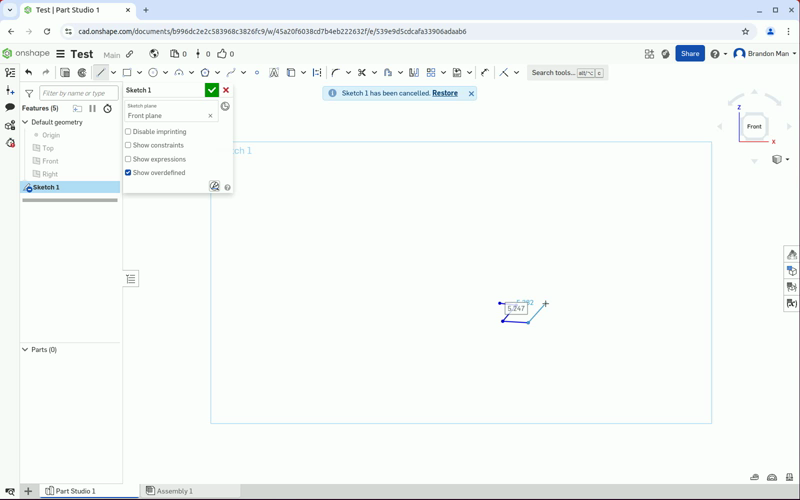
key_down(shift)
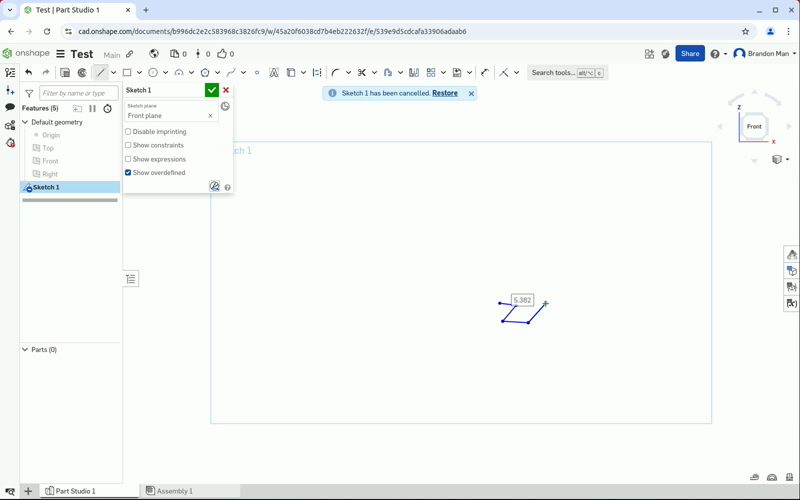
mouse_move(575, 303)
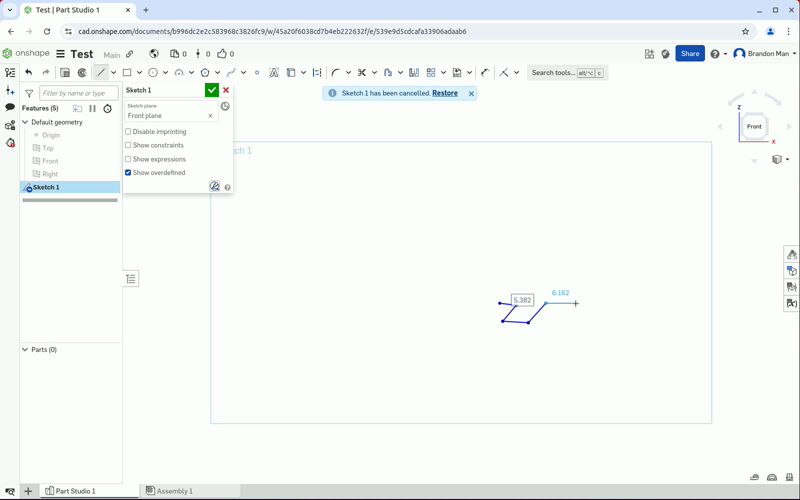
mouse_move(549, 320)
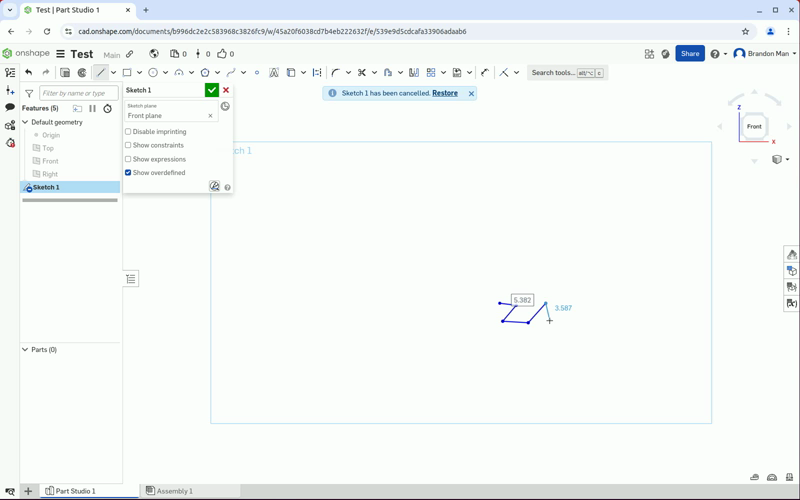
click(549, 320)
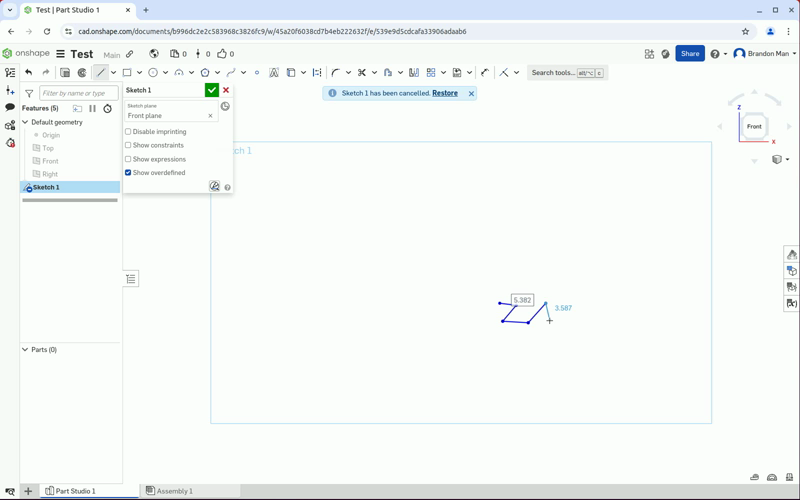
key_up(shift)
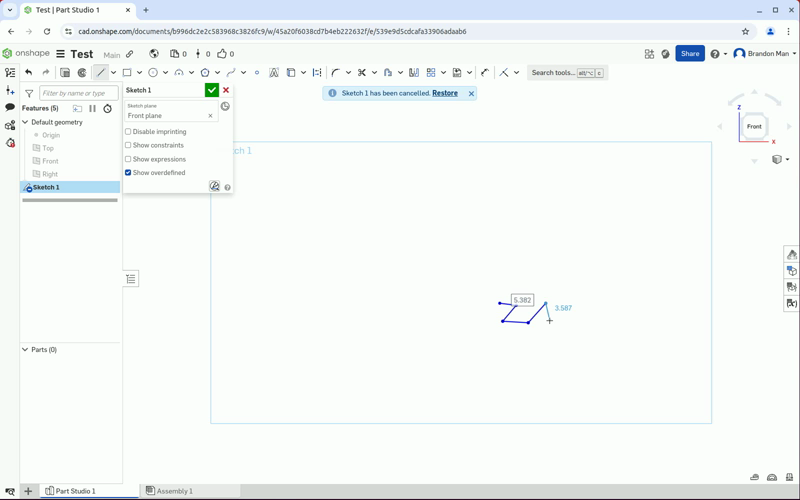
key_down(shift)
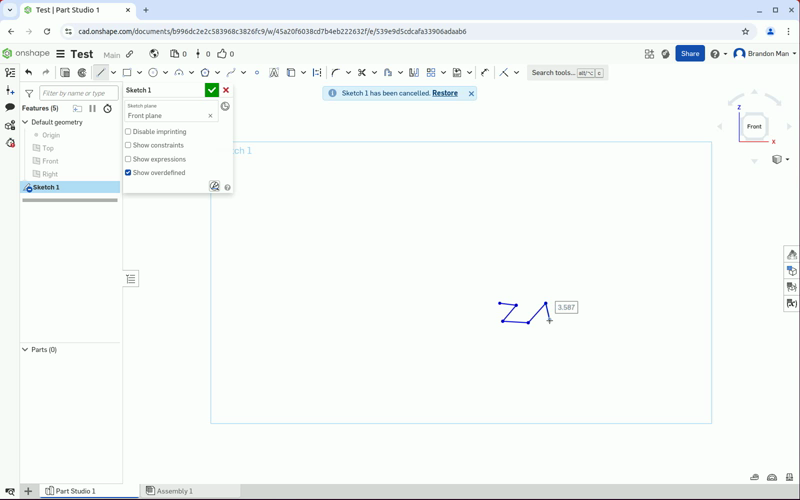
mouse_move(579, 320)
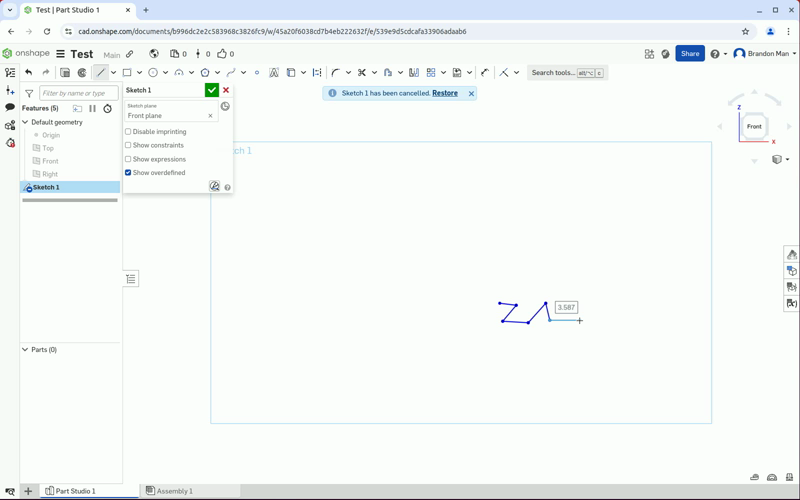
mouse_move(572, 318)
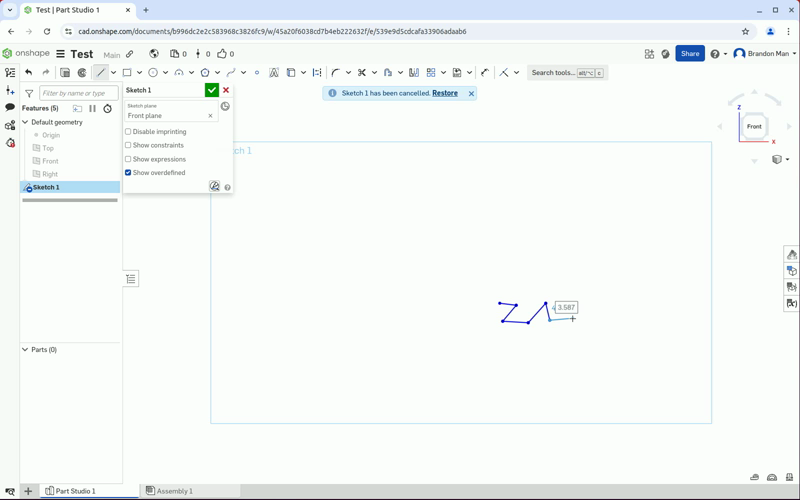
click(572, 318)
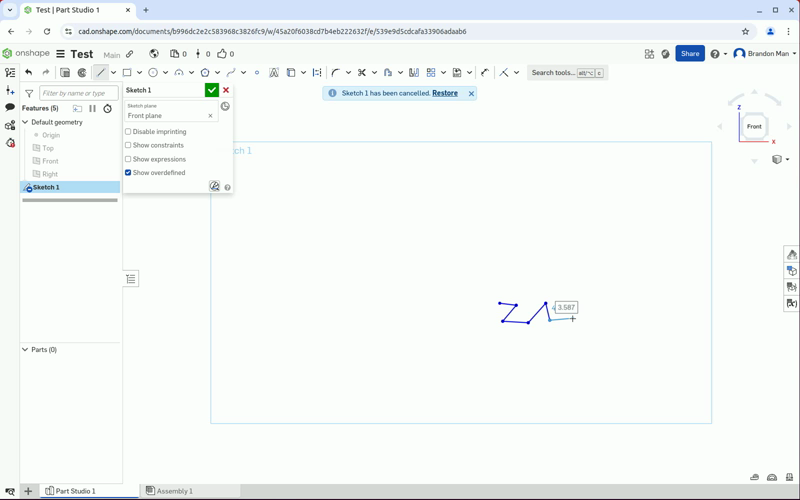
key_up(shift)
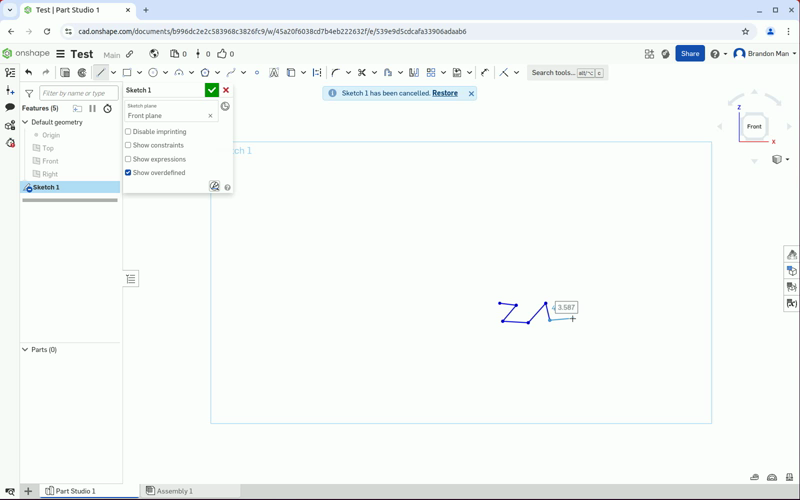
key_down(shift)
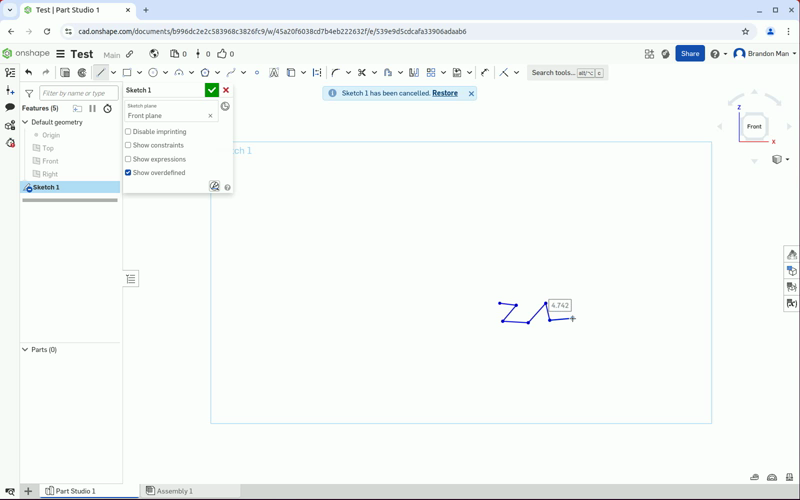
mouse_move(589, 318)
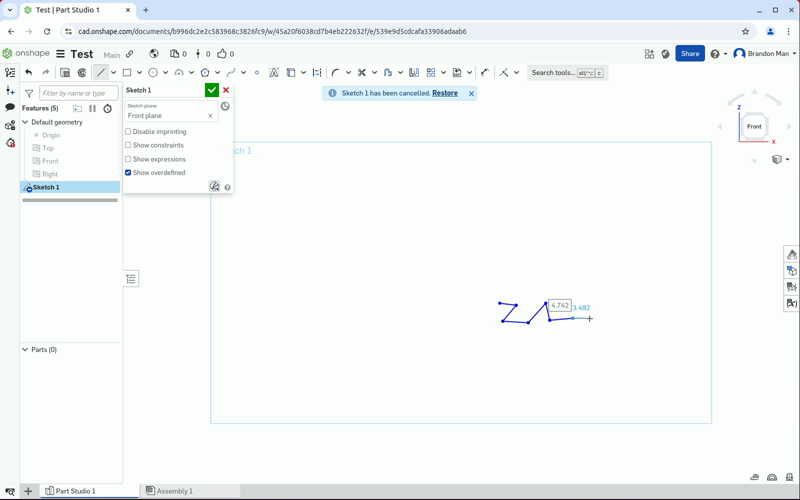
mouse_move(572, 276)
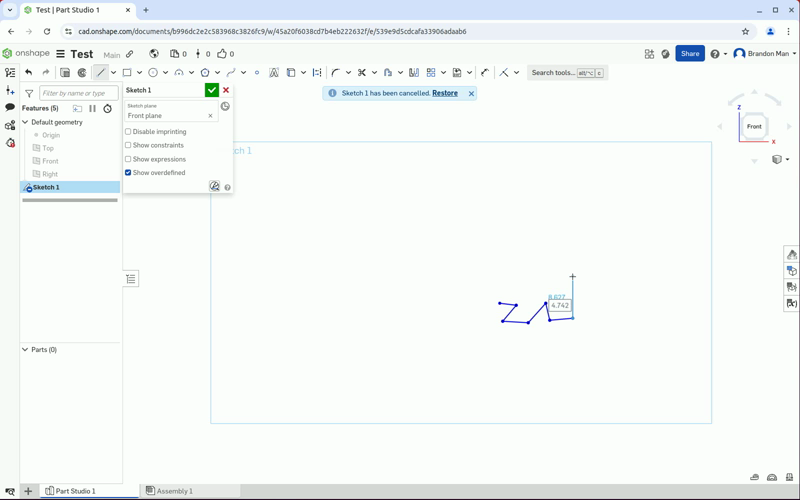
click(572, 276)
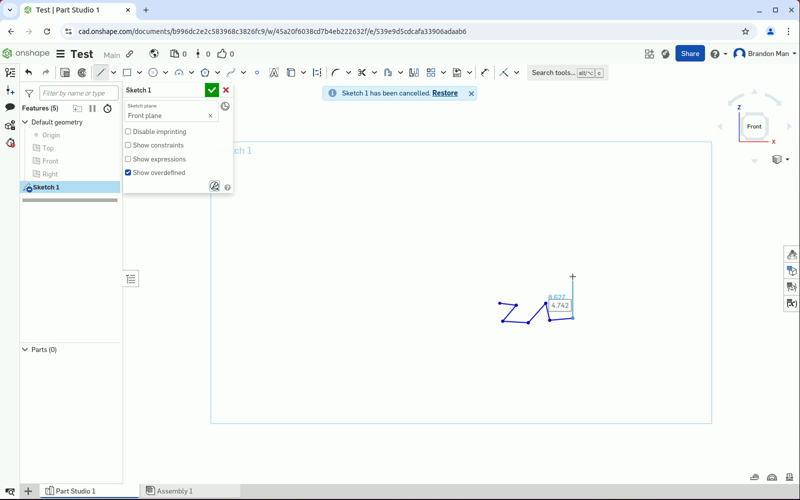
key_up(shift)
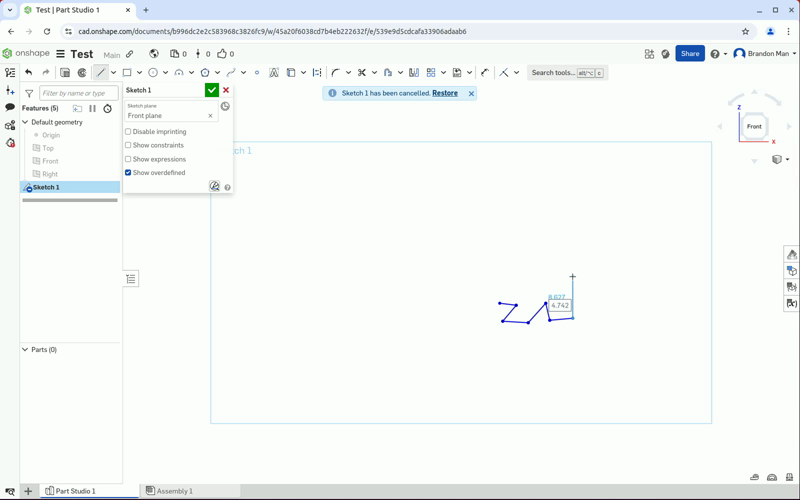
key_down(shift)
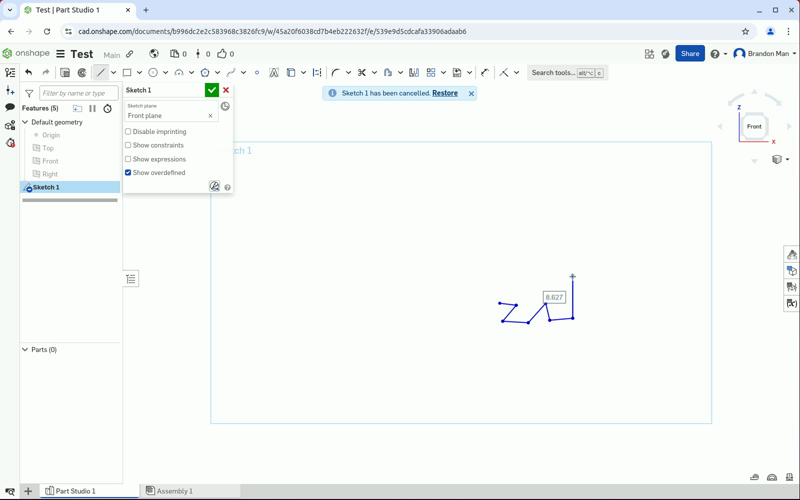
mouse_move(589, 276)
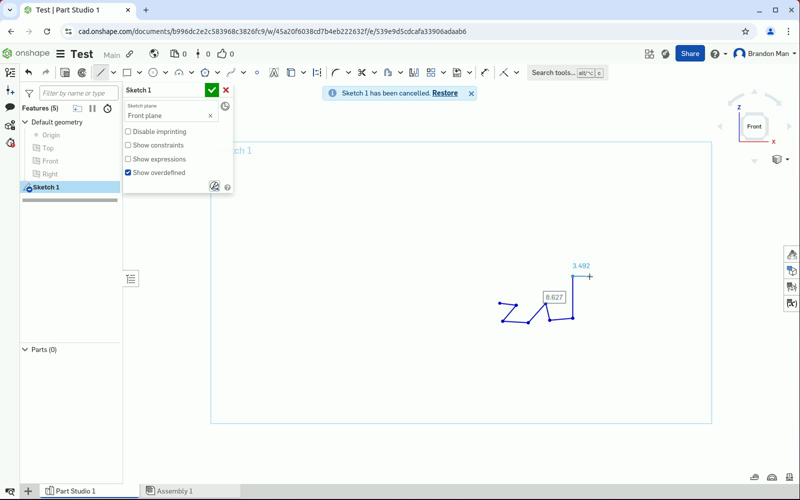
mouse_move(556, 293)
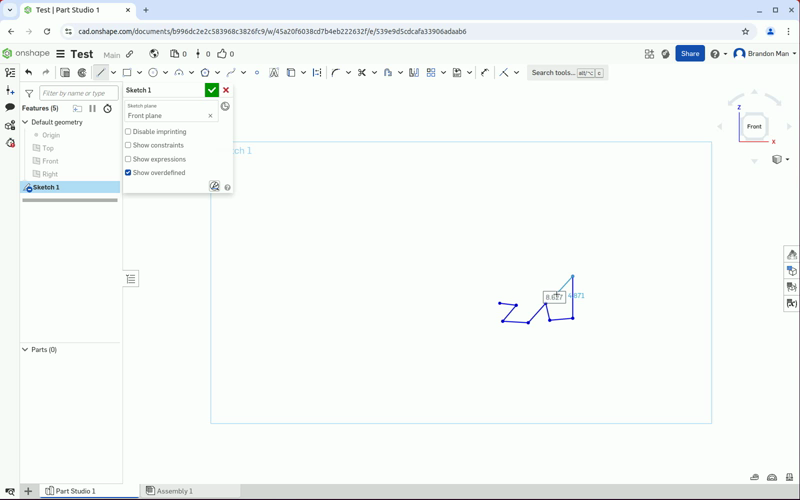
click(556, 293)
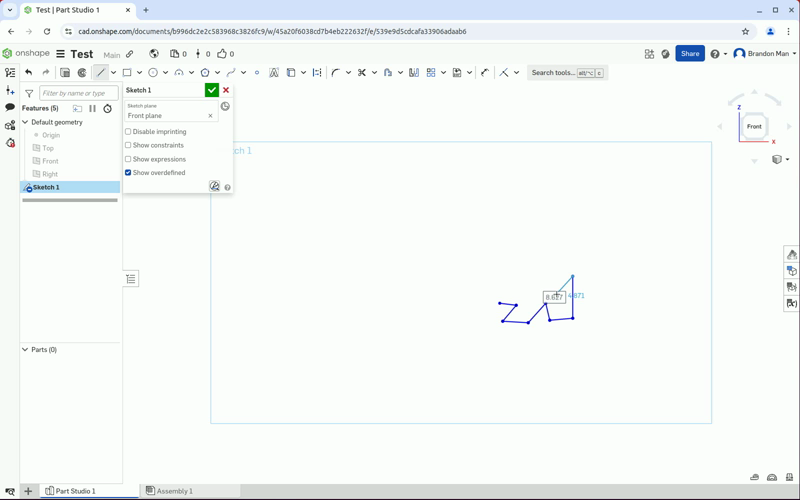
key_up(shift)
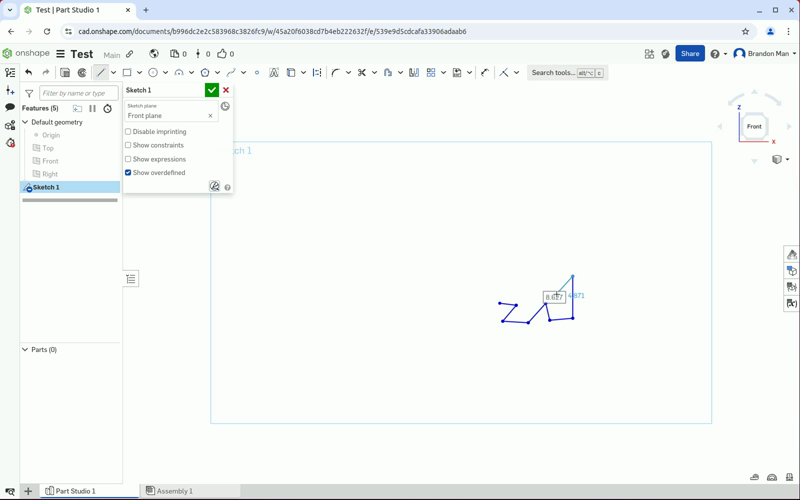
key_down(shift)
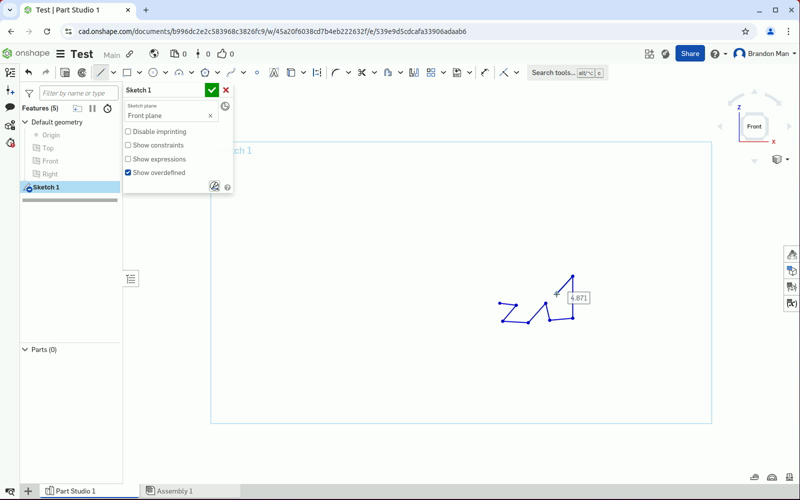
mouse_move(586, 293)
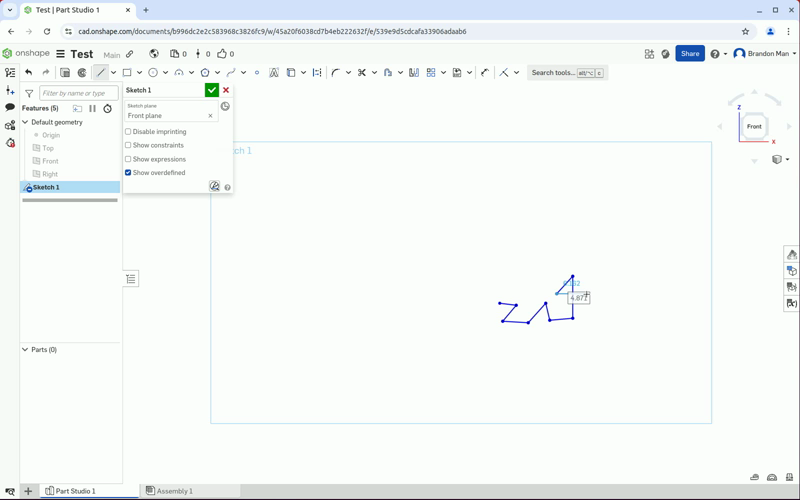
mouse_move(545, 274)
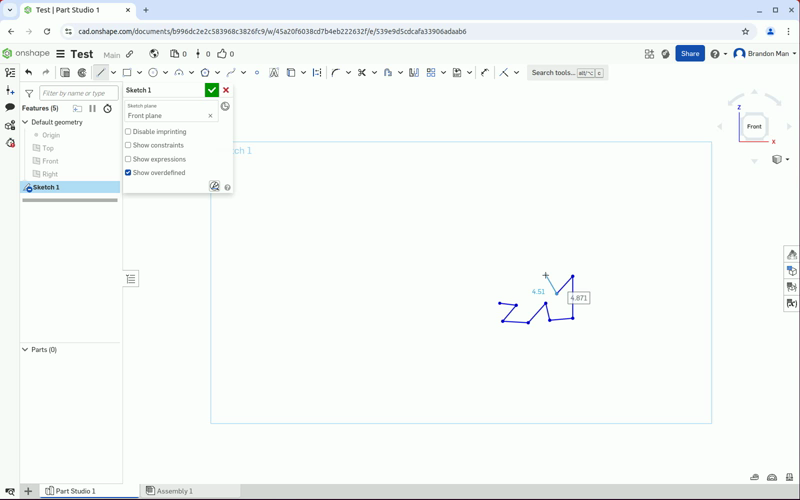
click(545, 274)
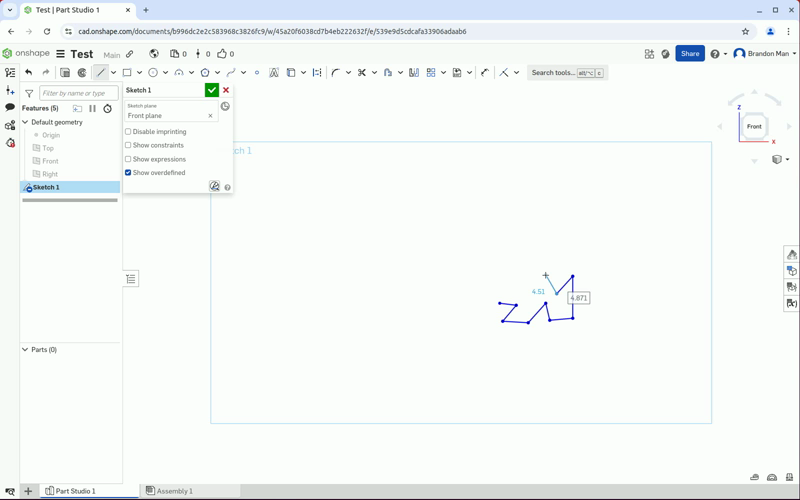
key_up(shift)
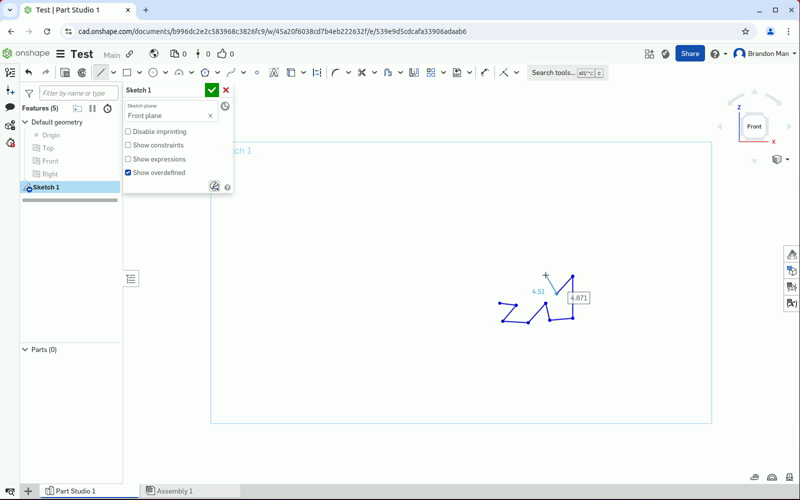
key_down(shift)
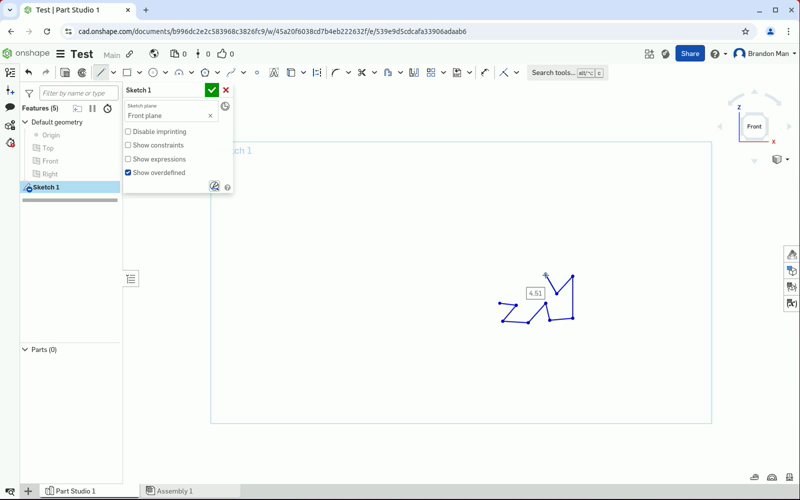
mouse_move(575, 274)
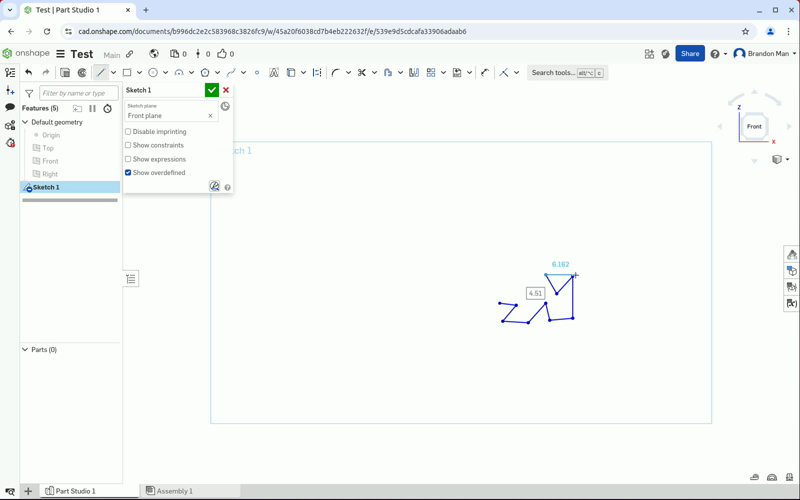
mouse_move(533, 293)
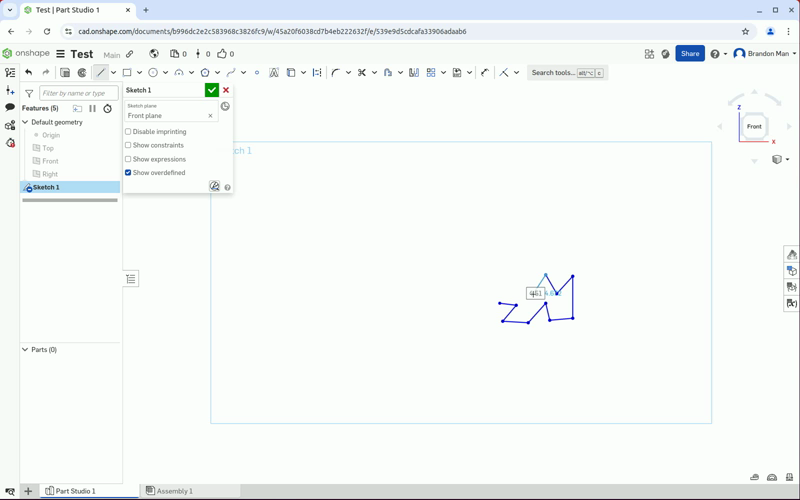
click(533, 293)
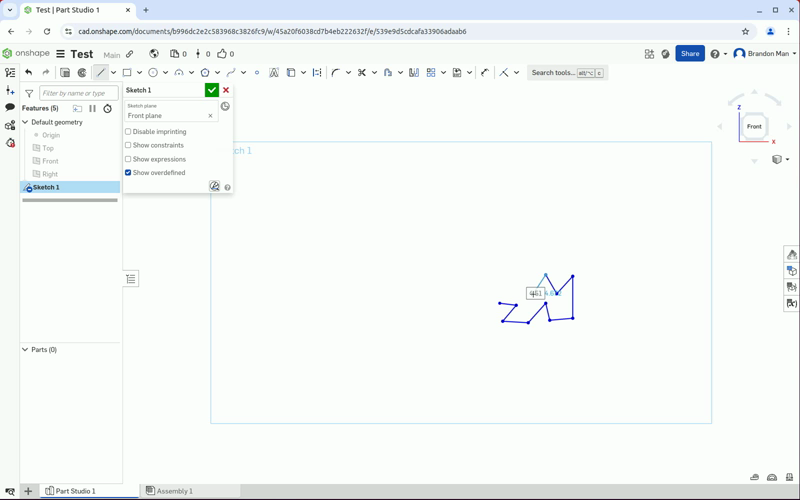
key_up(shift)
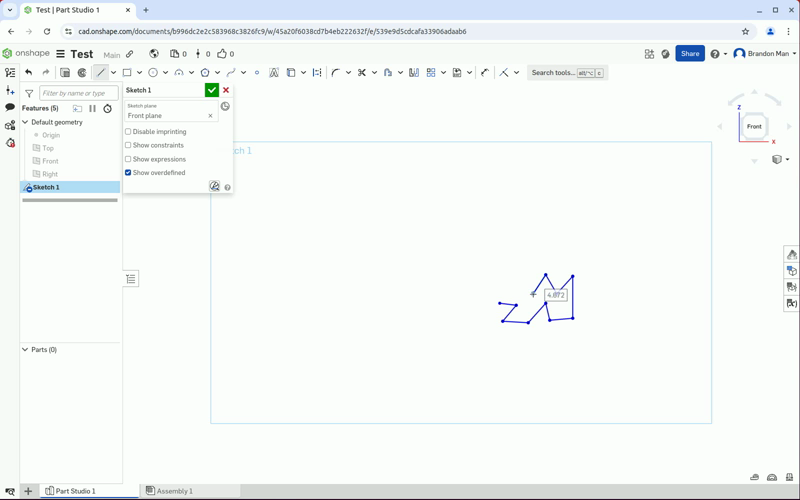
key_down(shift)
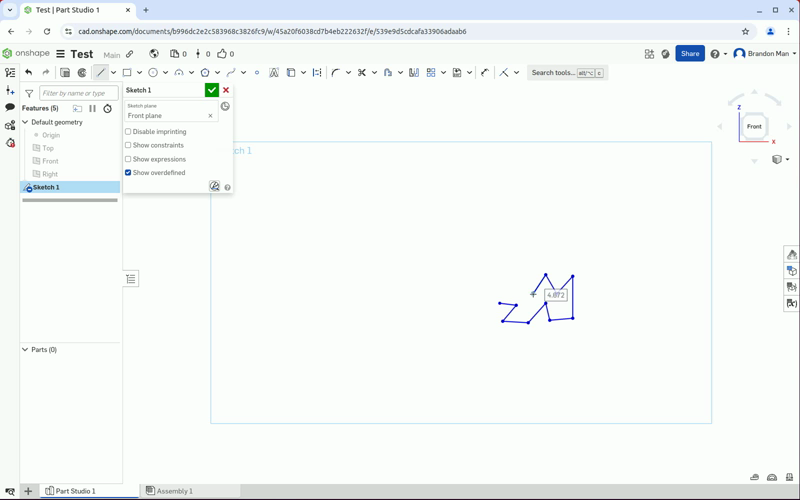
mouse_move(563, 293)
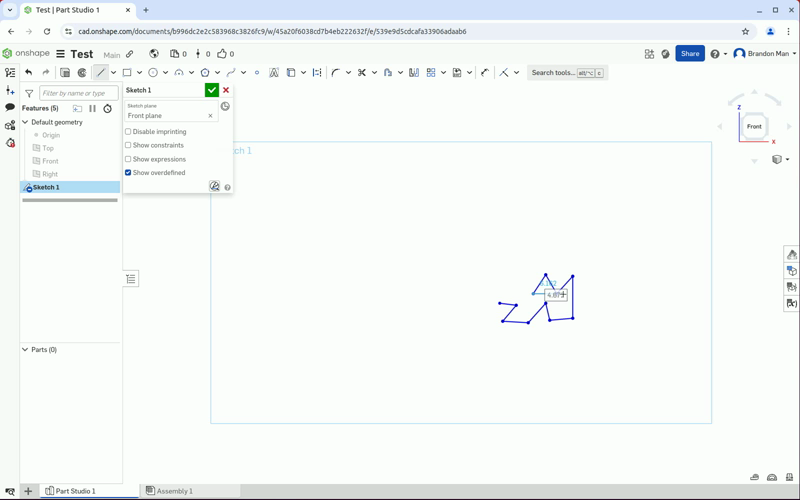
mouse_move(521, 271)
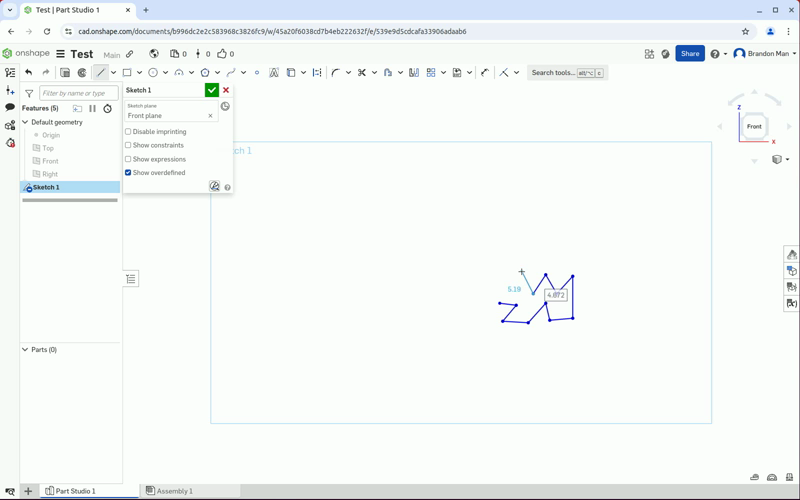
click(521, 271)
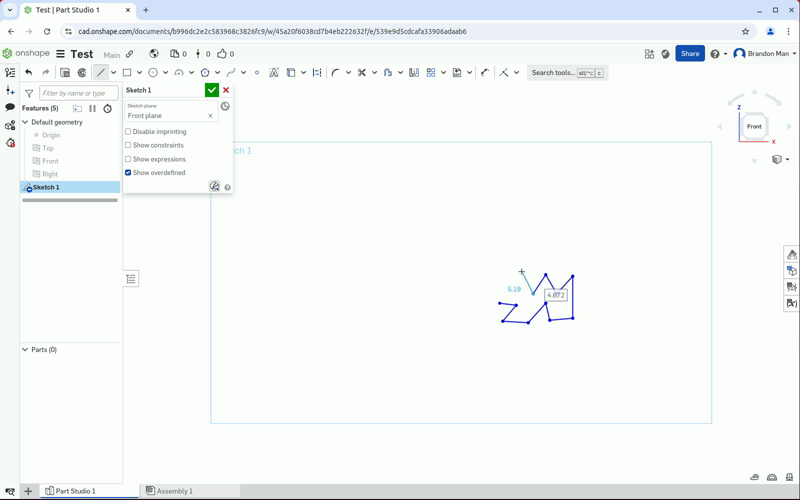
key_up(shift)
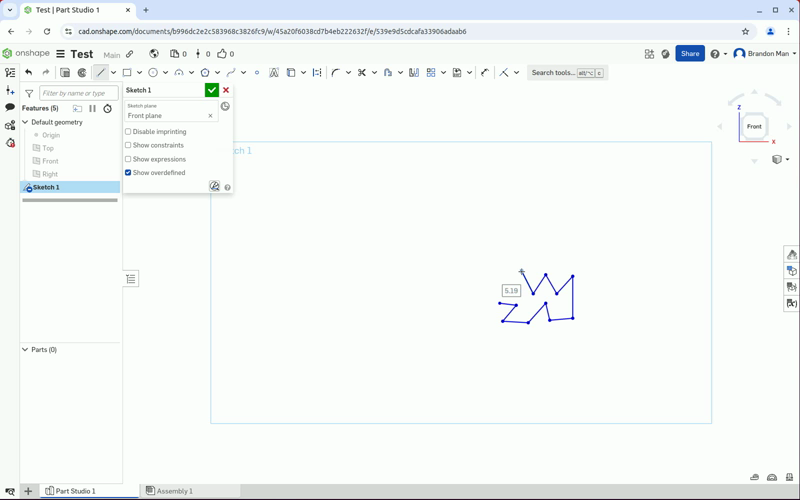
key_down(shift)
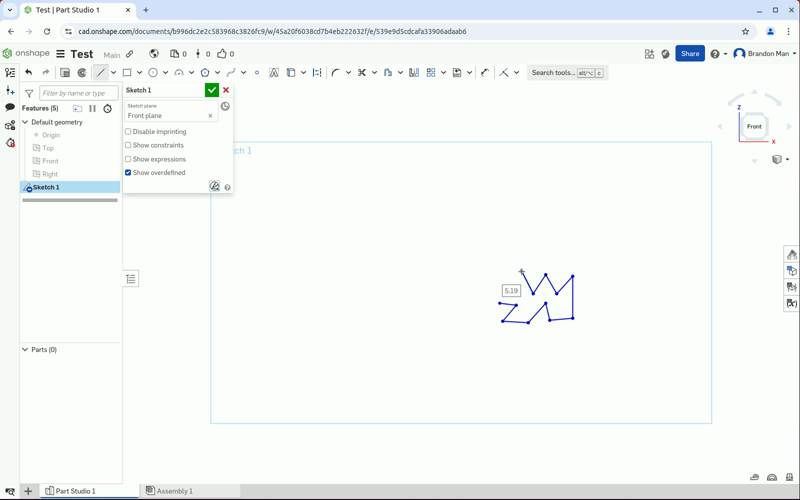
mouse_move(551, 271)
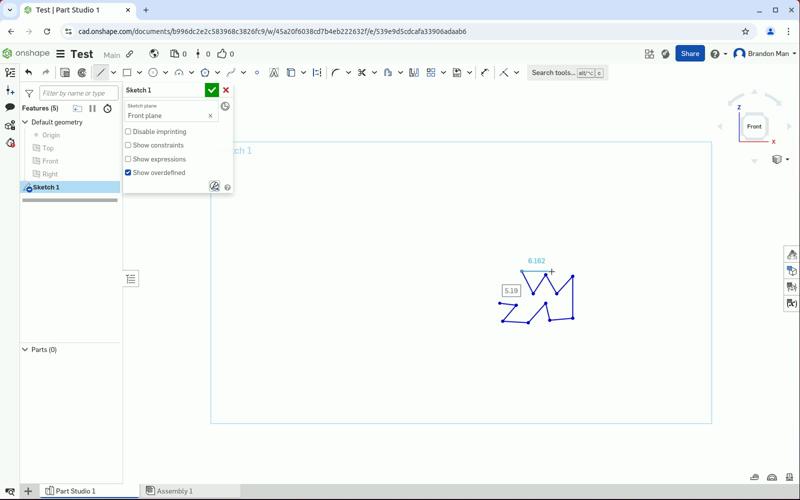
mouse_move(509, 293)
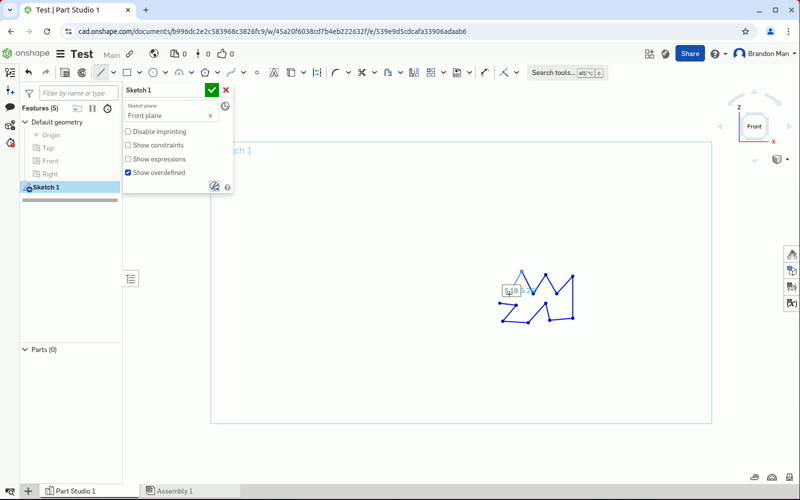
click(509, 293)
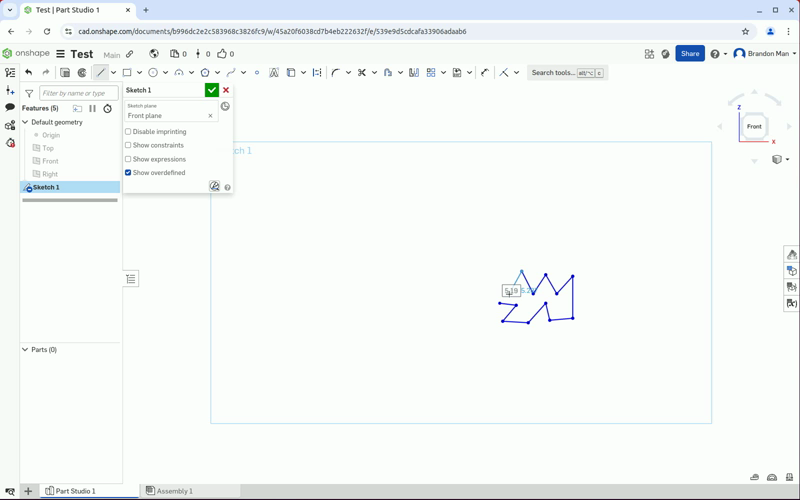
key_up(shift)
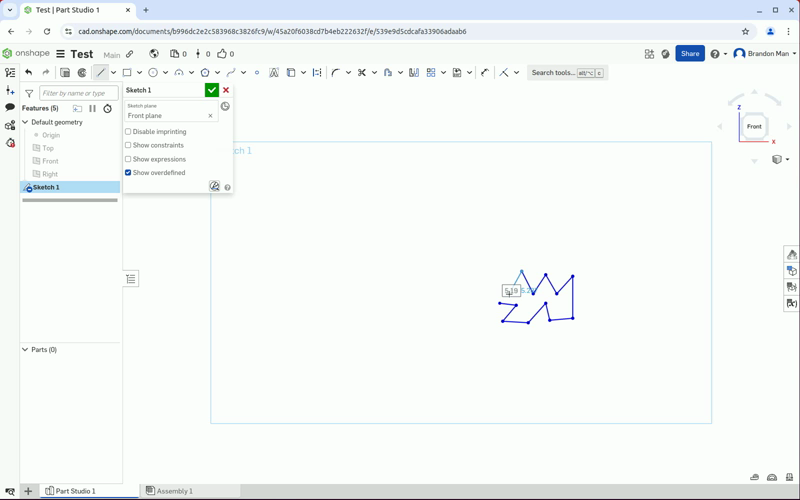
mouse_move(539, 293)
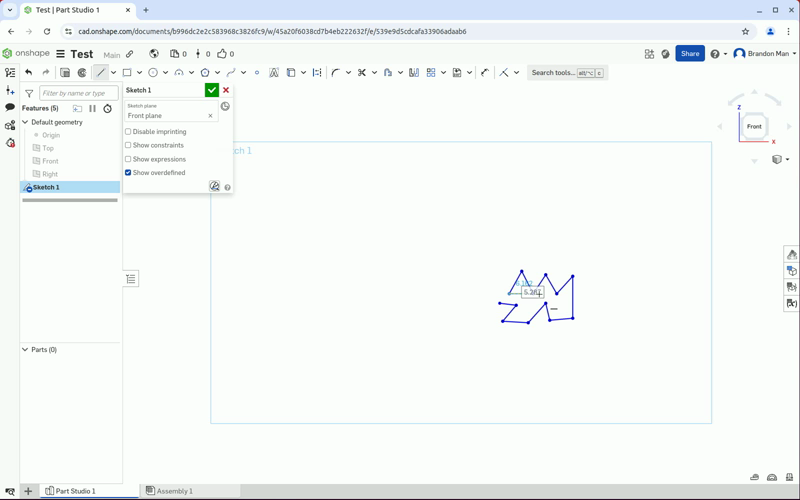
key_down(shift)
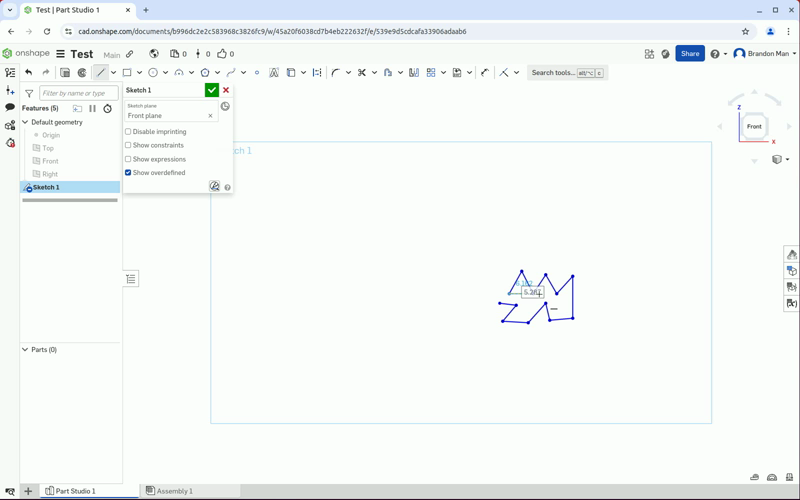
mouse_move(499, 303)
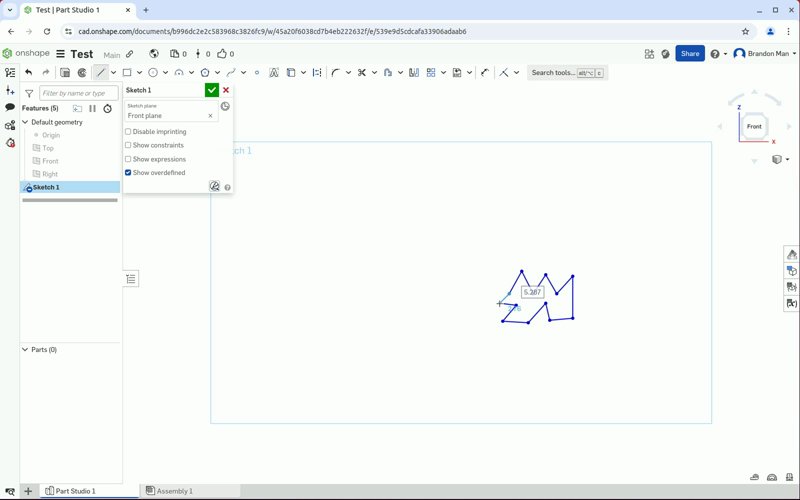
key_up(shift)
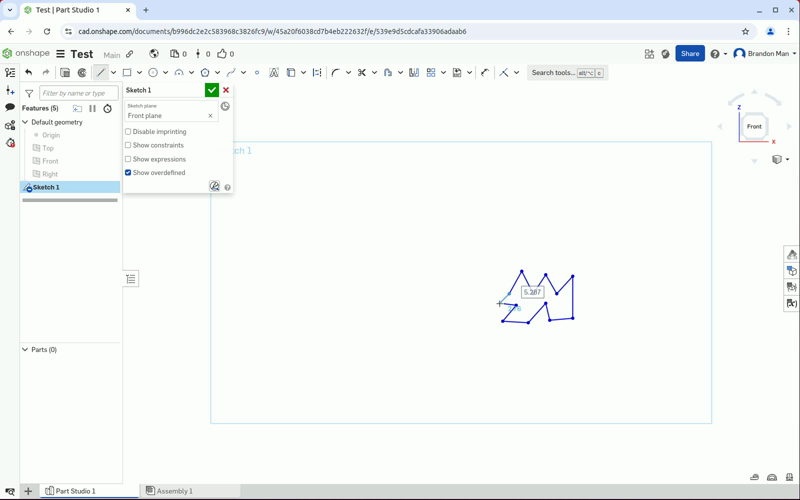
click(499, 303)
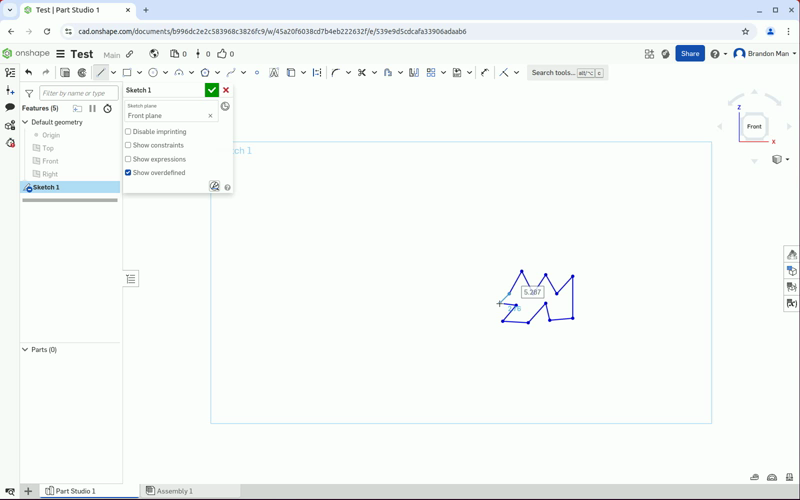
key(esc)
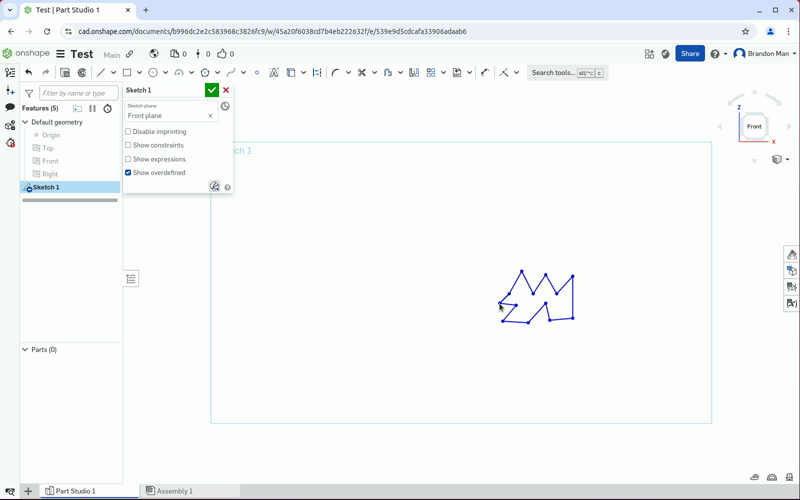
mouse_move(569, 286)
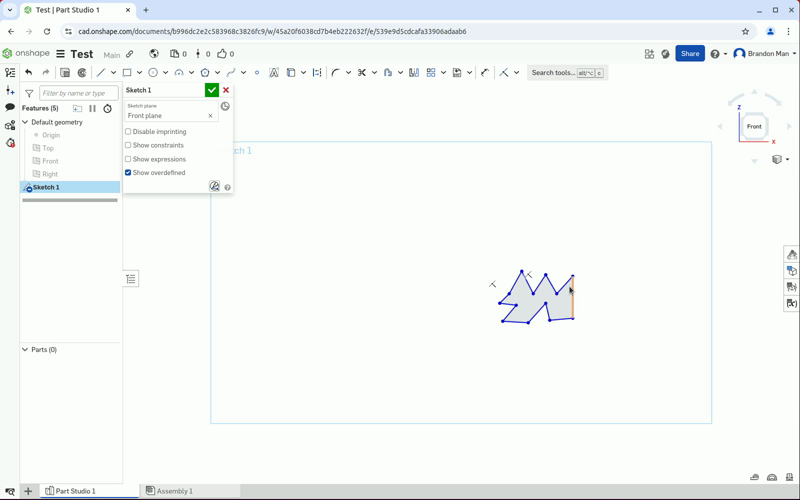
click(569, 286)
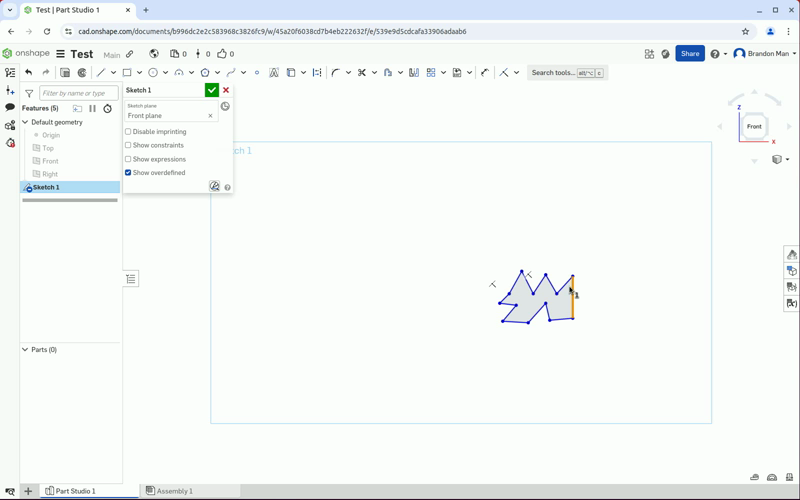
mouse_move(73, 352)
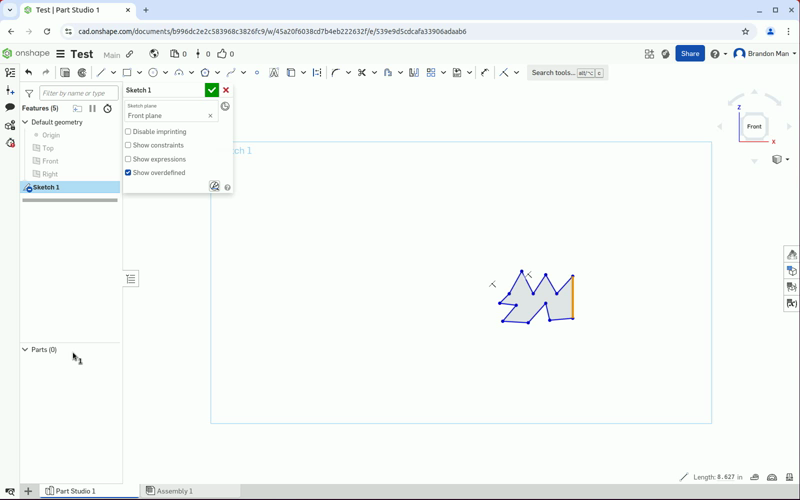
key(shift+y)
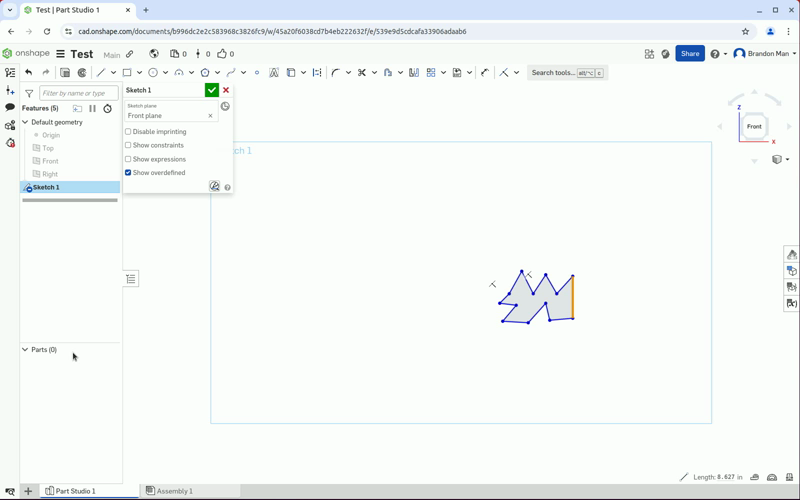
key(shift+e)
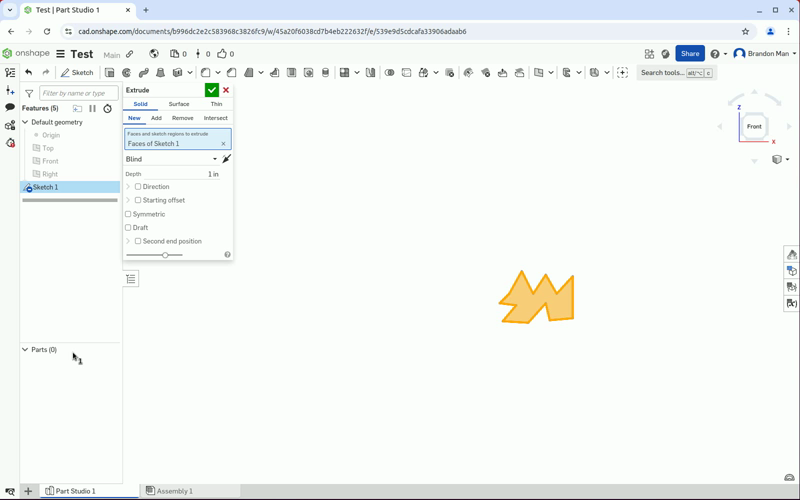
mouse_move(143, 106)
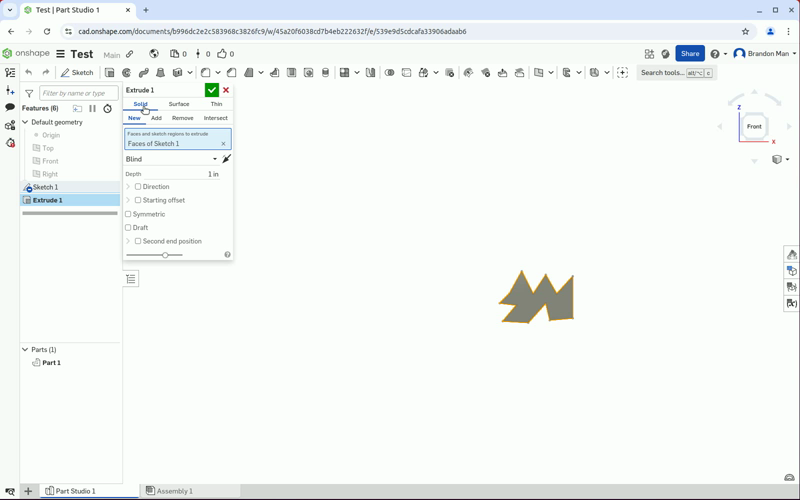
click(143, 106)
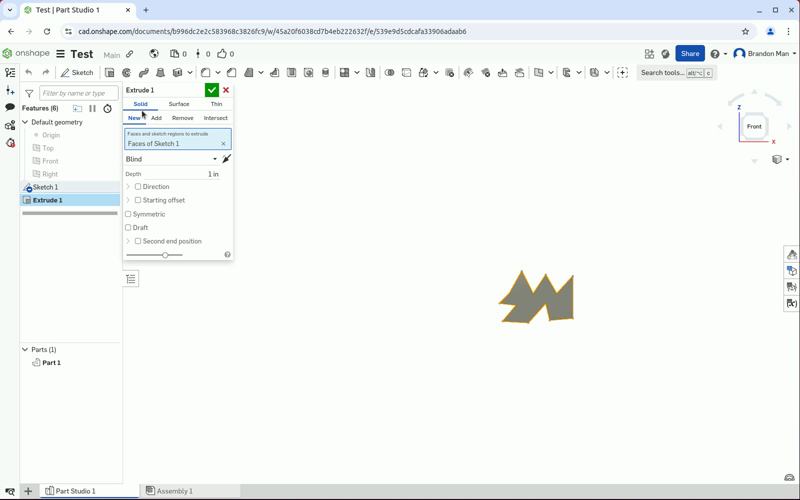
mouse_move(137, 120)
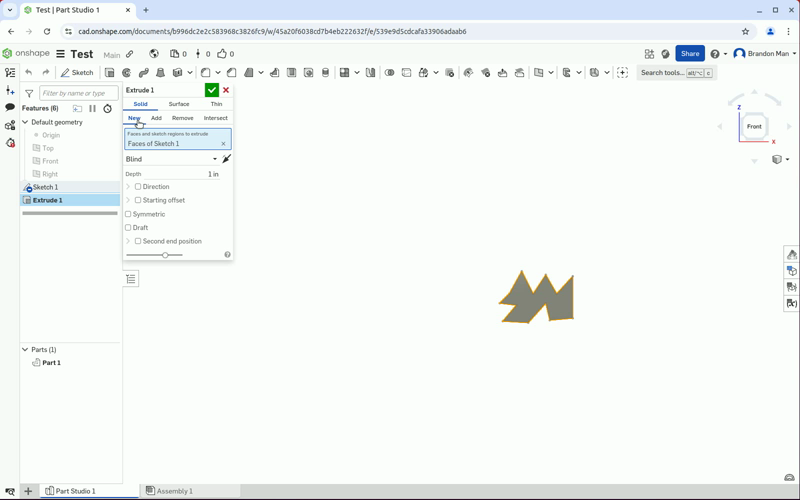
click(137, 120)
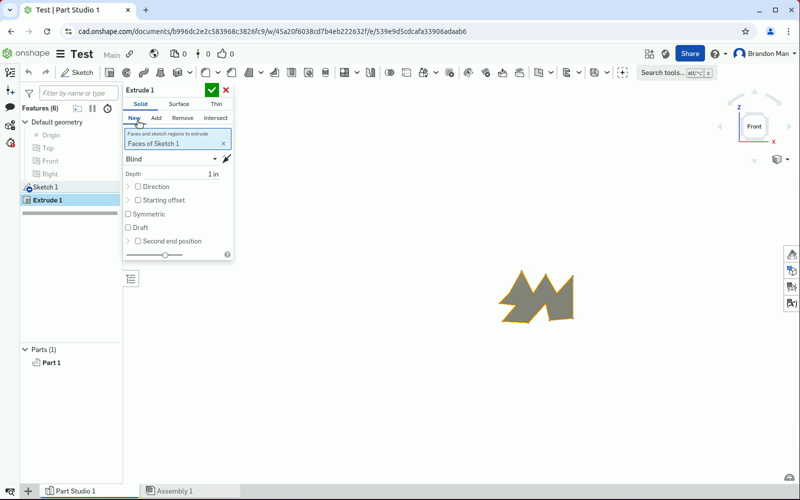
key(tab, 4)
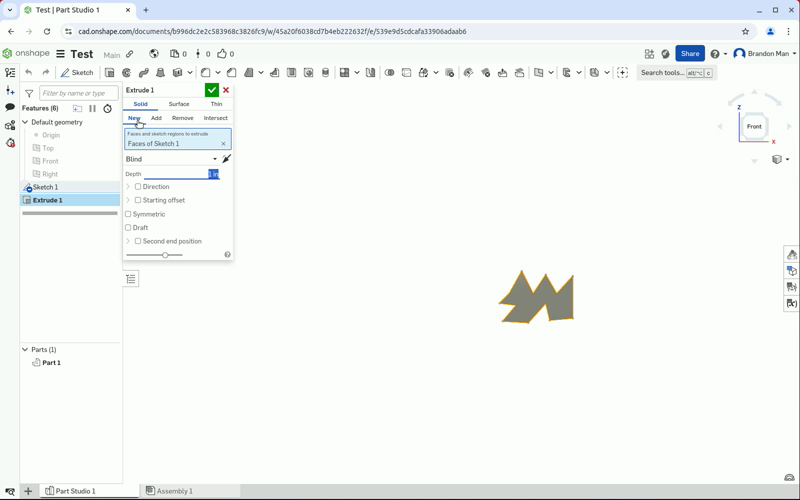
text(0.963)
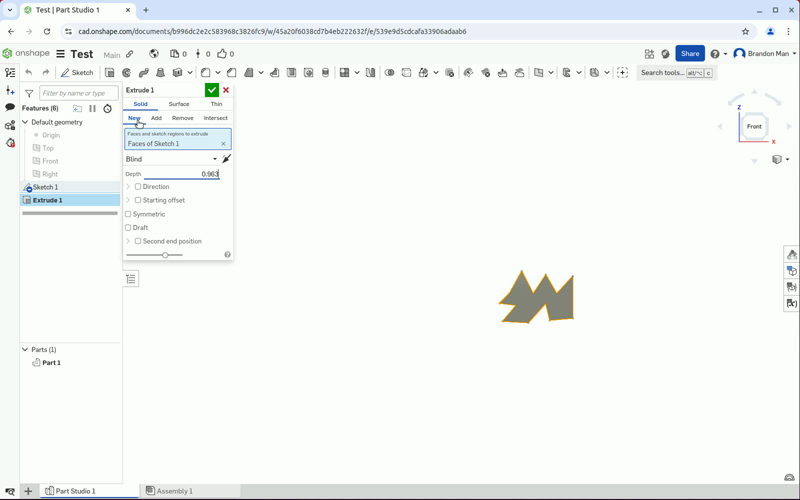
key(enter)
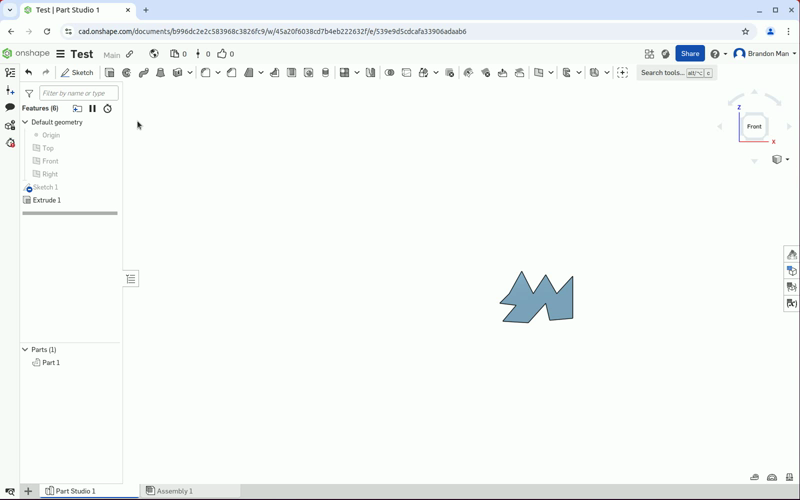
key(shift+h)
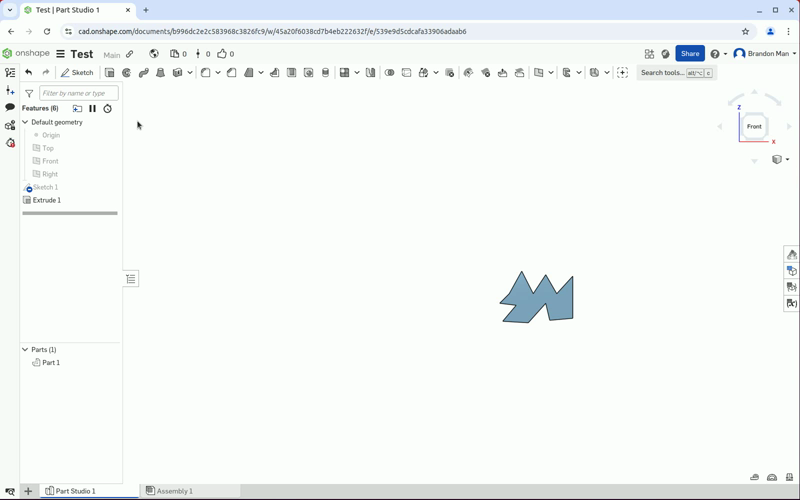
key(shift+h)
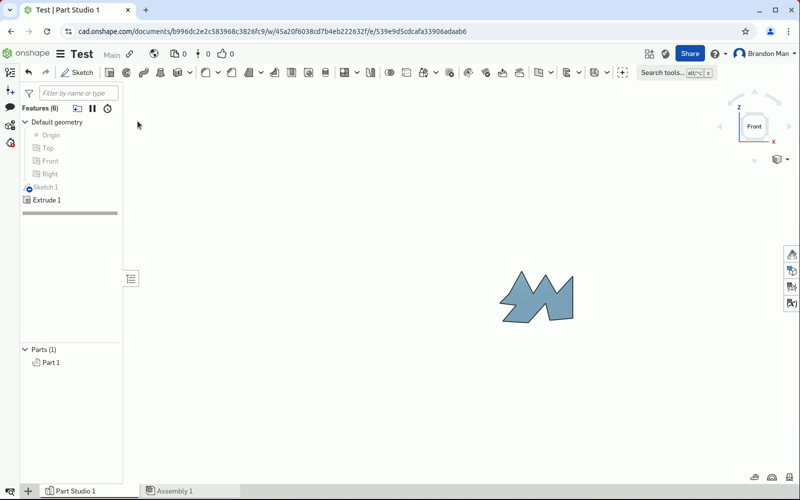
mouse_move(73, 189)
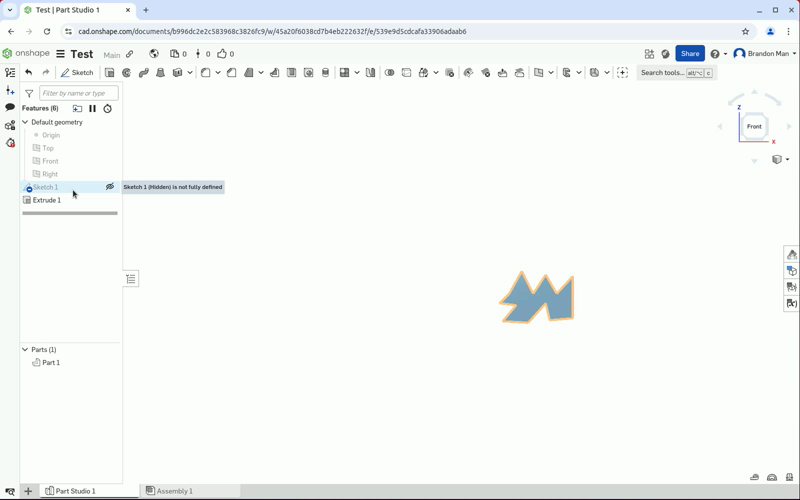
click(73, 189)
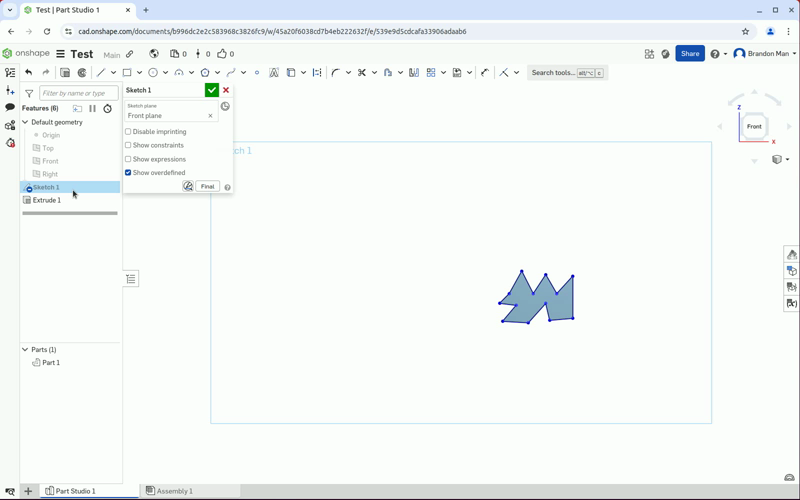
mouse_move(229, 92)
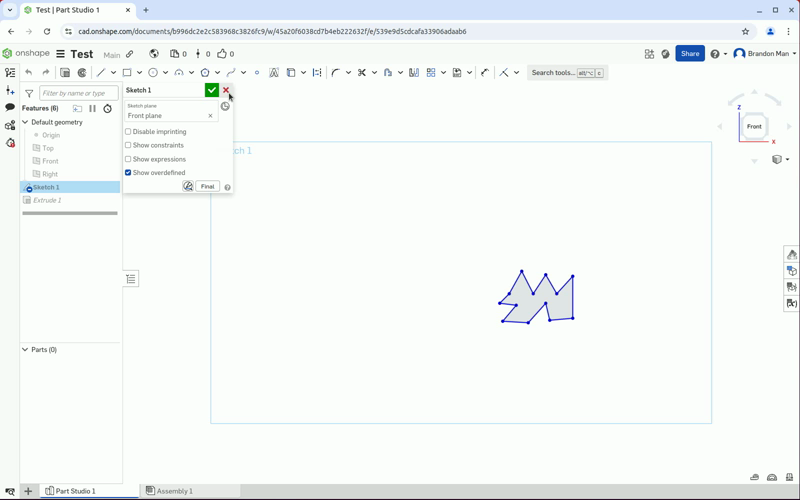
click(229, 92)
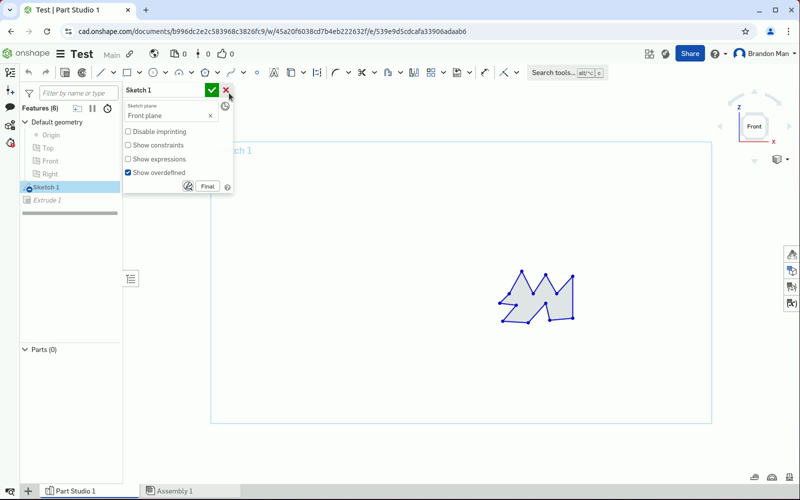
key(shift+s)
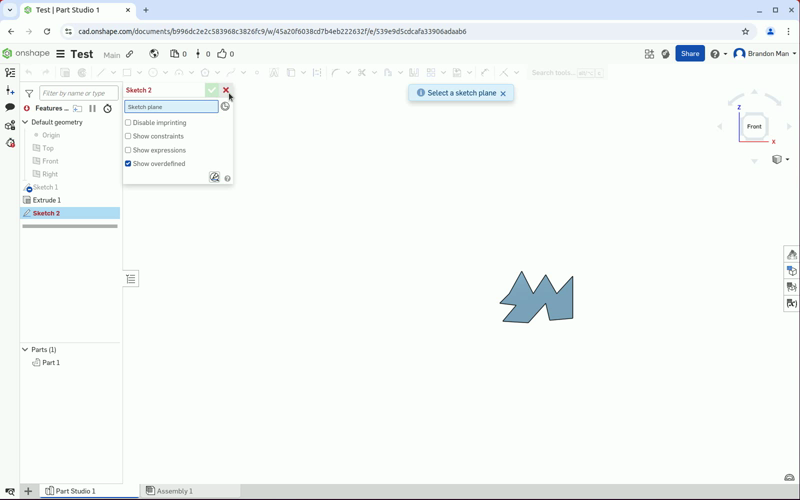
mouse_move(73, 163)
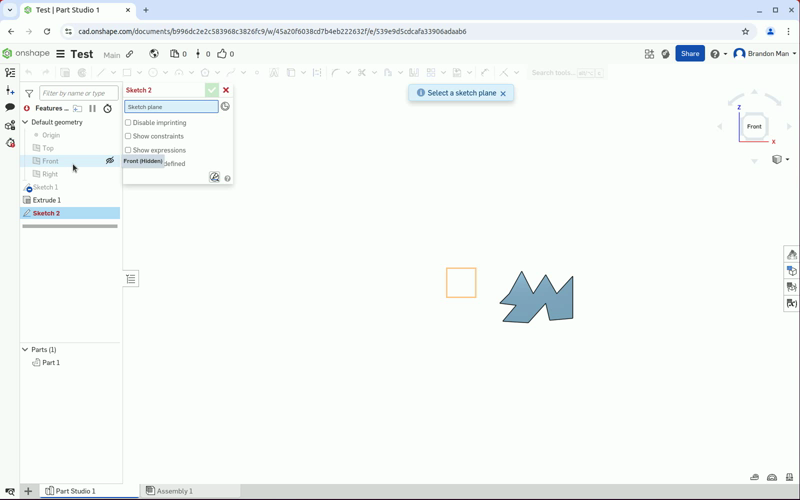
click(73, 163)
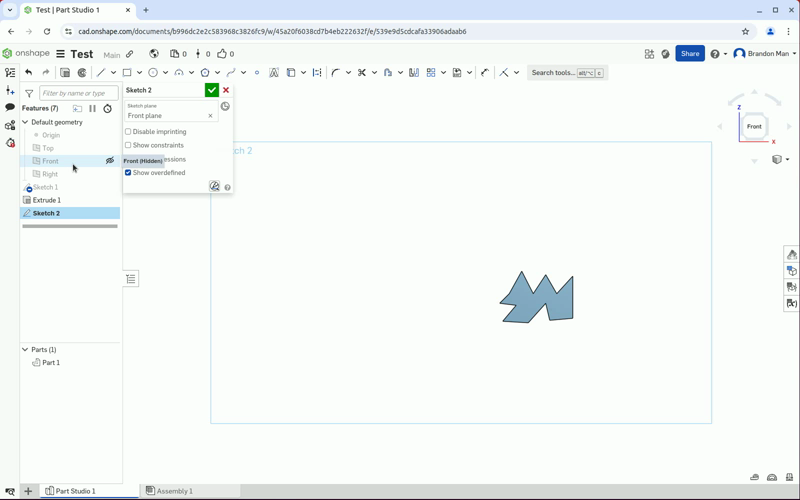
mouse_move(73, 352)
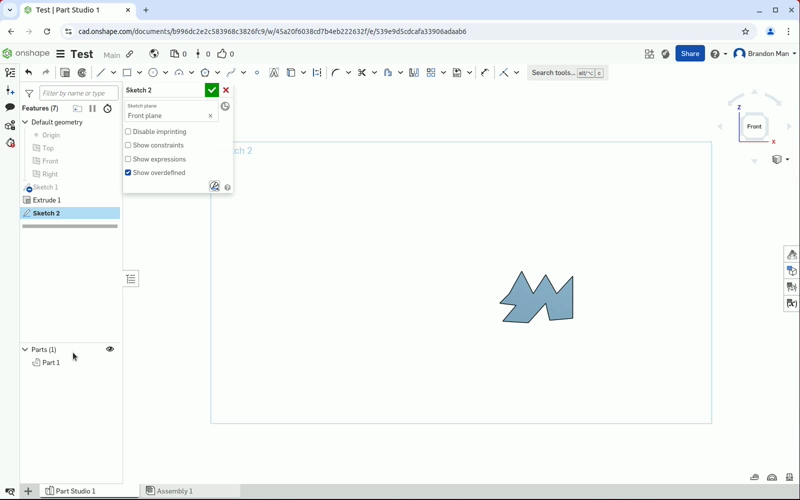
key(y)
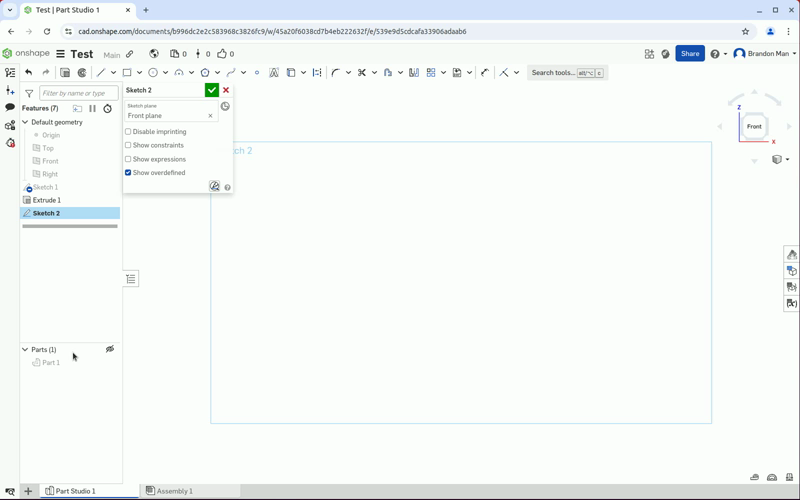
key(l)
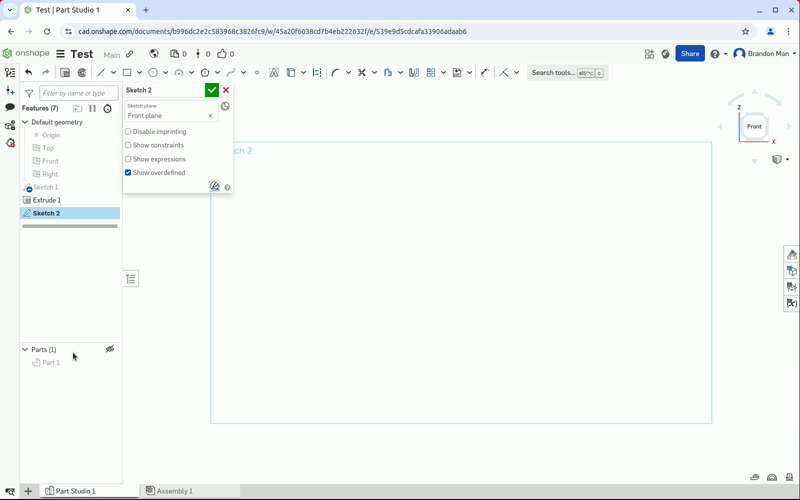
key_down(shift)
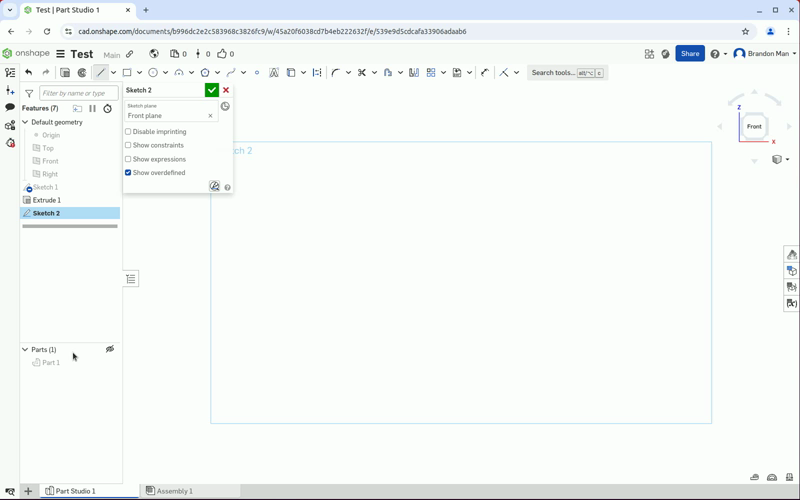
mouse_move(432, 282)
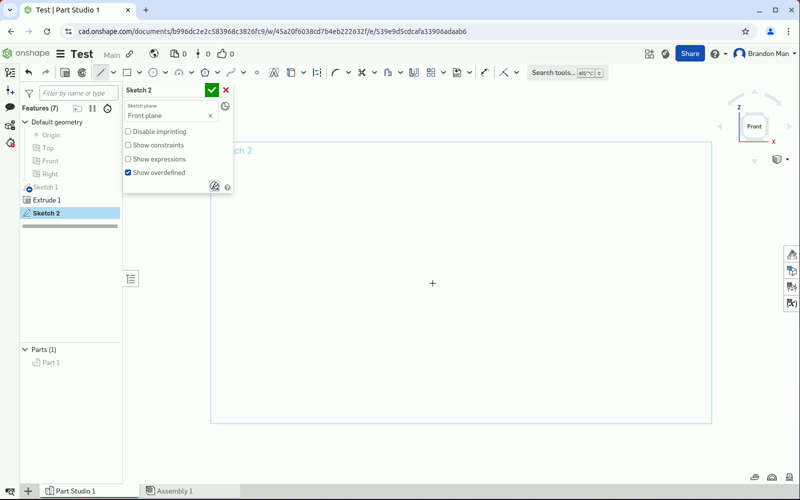
click(432, 282)
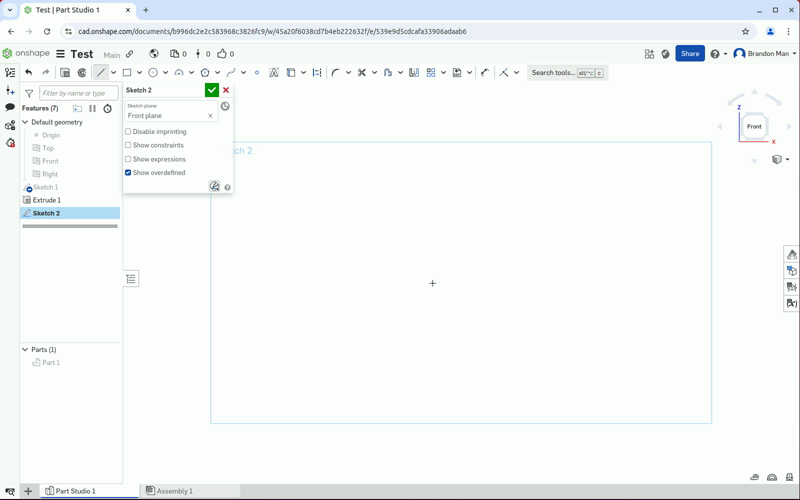
key_up(shift)
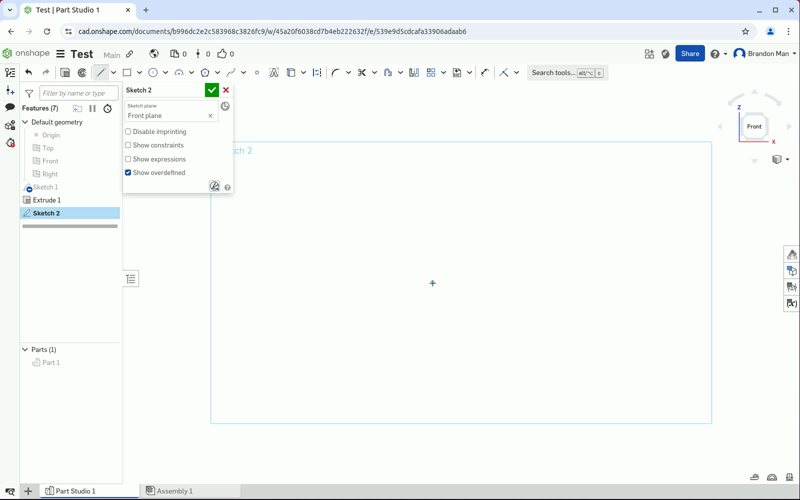
key_down(shift)
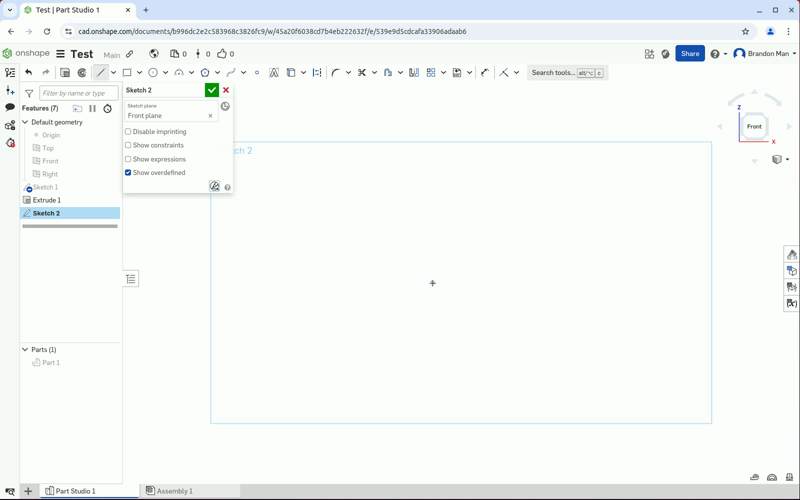
mouse_move(462, 282)
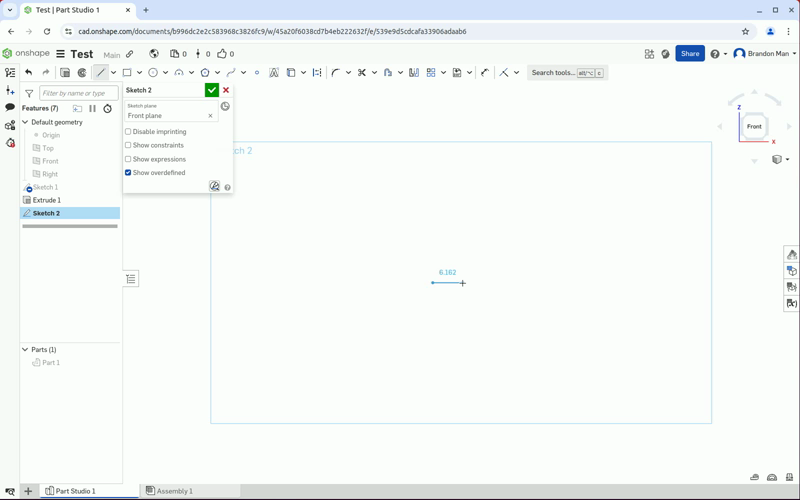
mouse_move(445, 282)
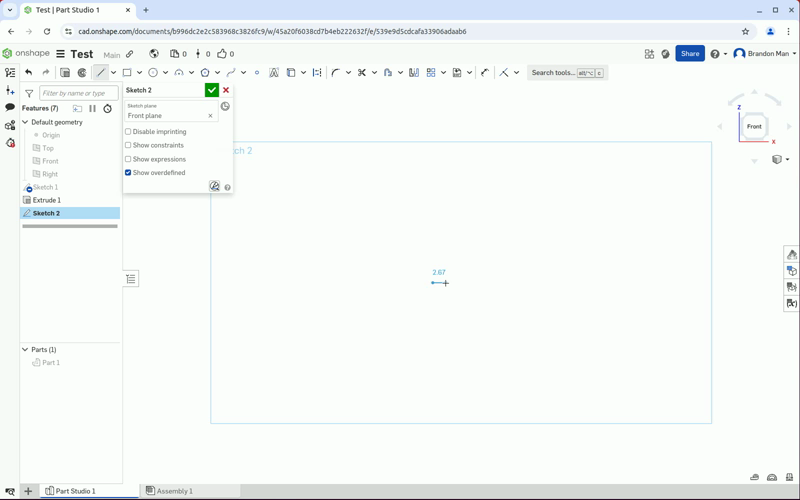
click(445, 282)
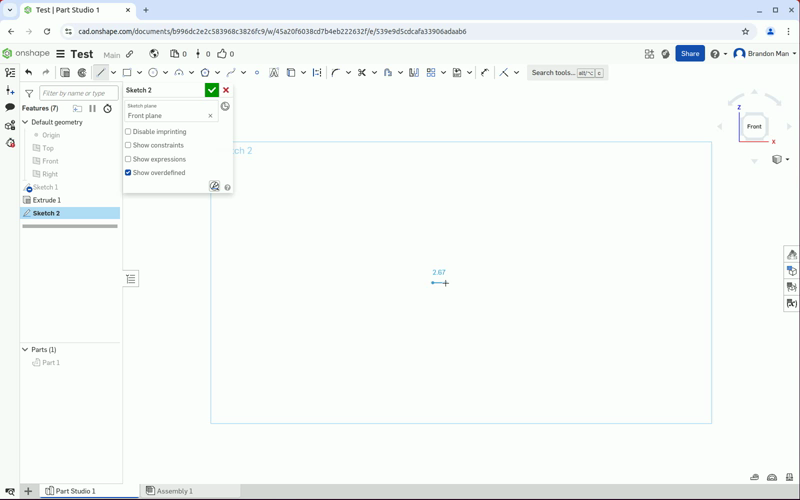
key_up(shift)
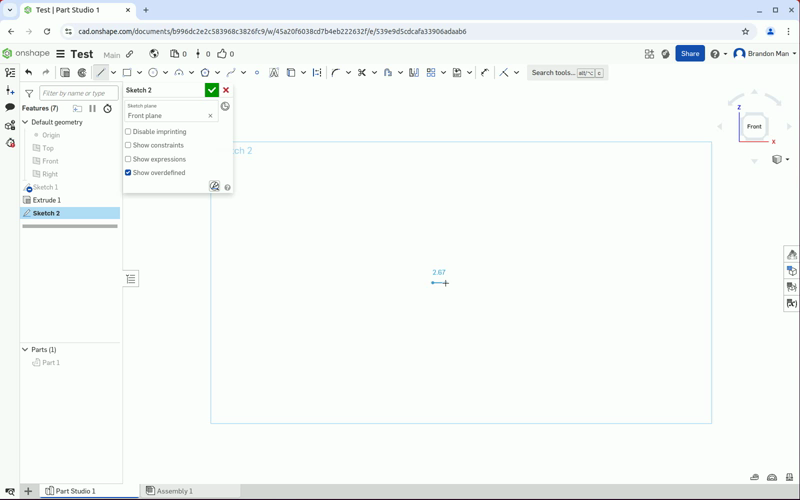
key_down(shift)
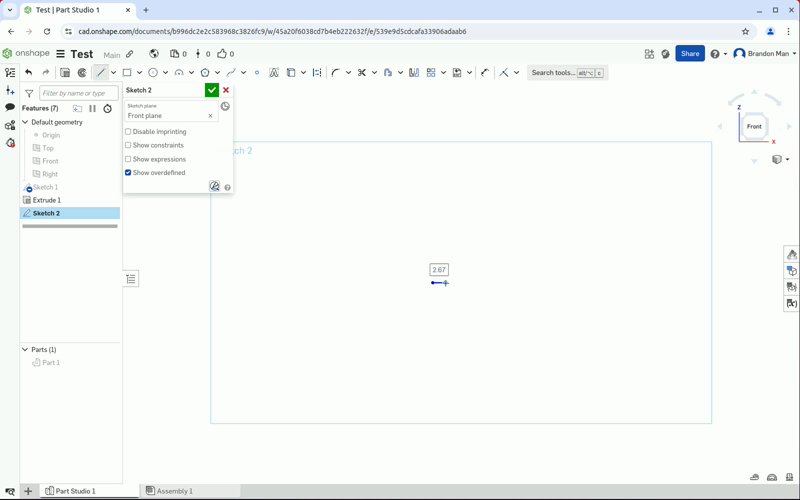
mouse_move(475, 282)
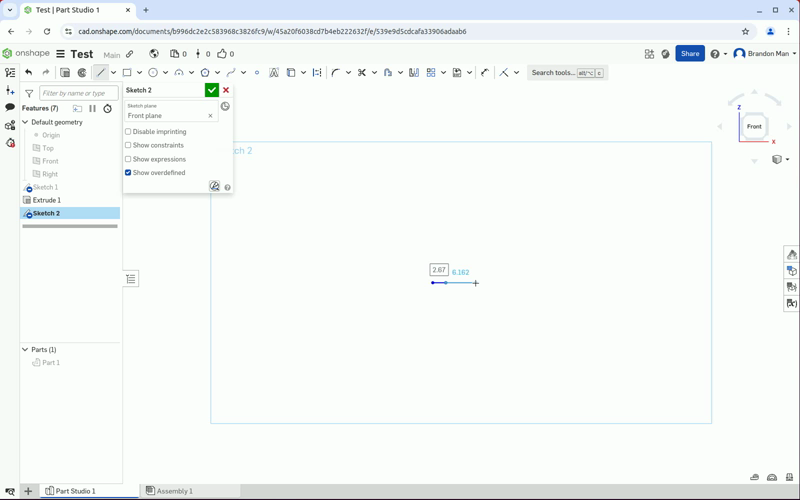
mouse_move(445, 273)
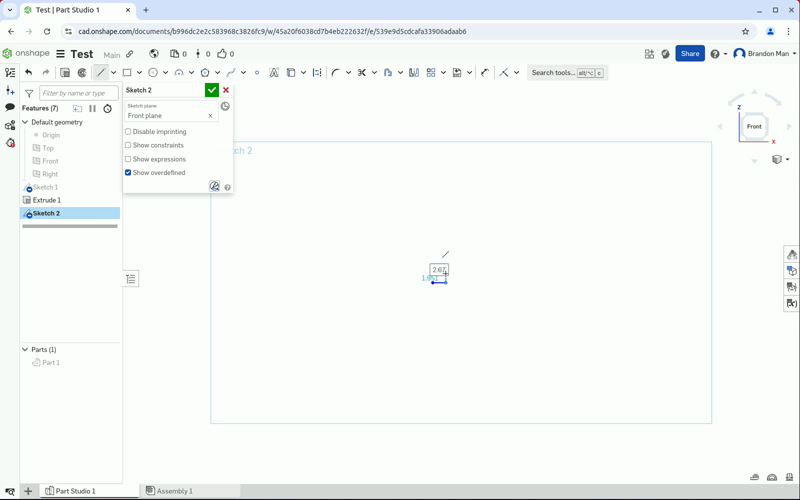
click(445, 273)
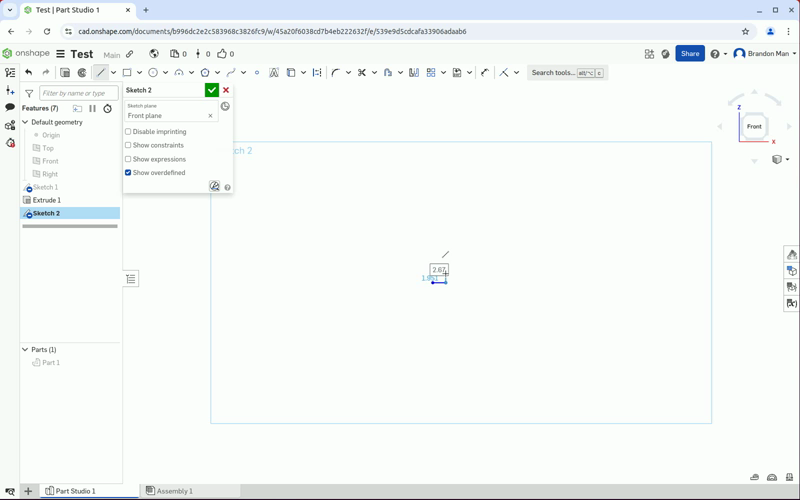
key_up(shift)
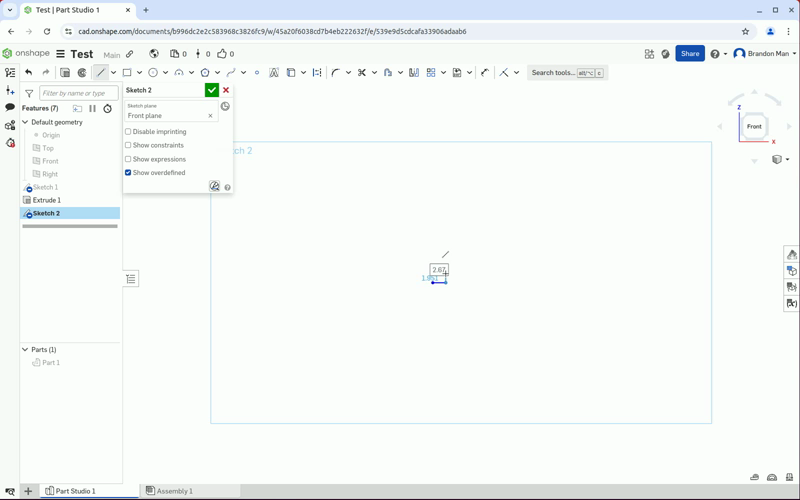
key_down(shift)
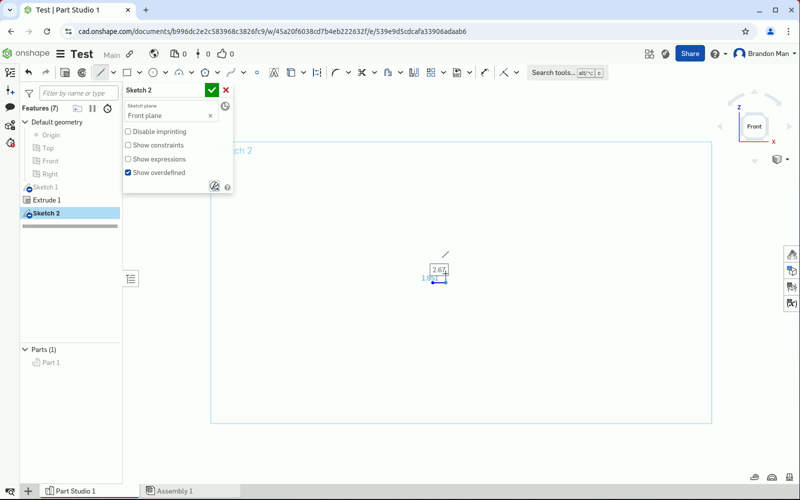
mouse_move(475, 273)
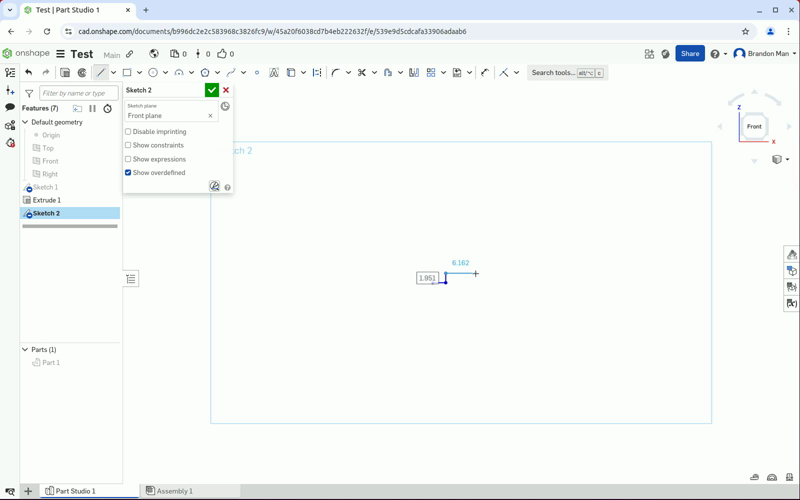
mouse_move(432, 273)
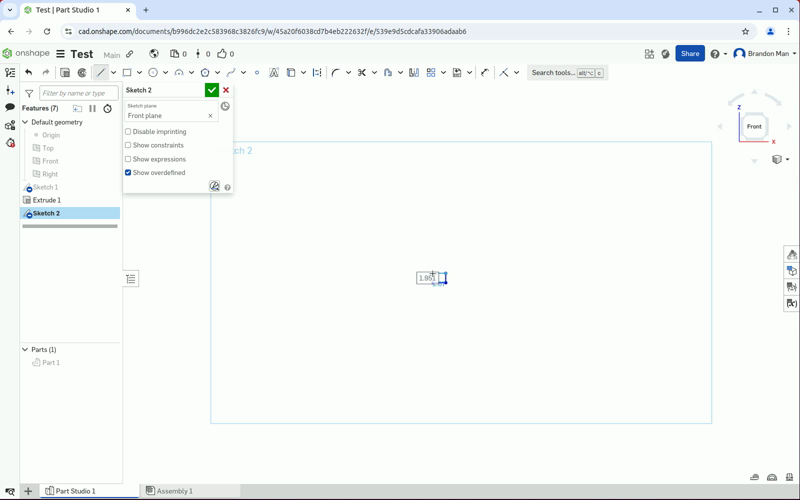
click(432, 273)
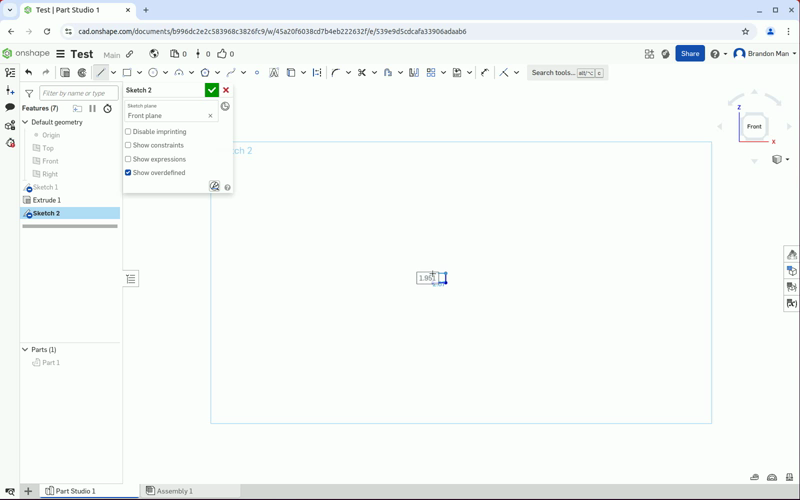
key_up(shift)
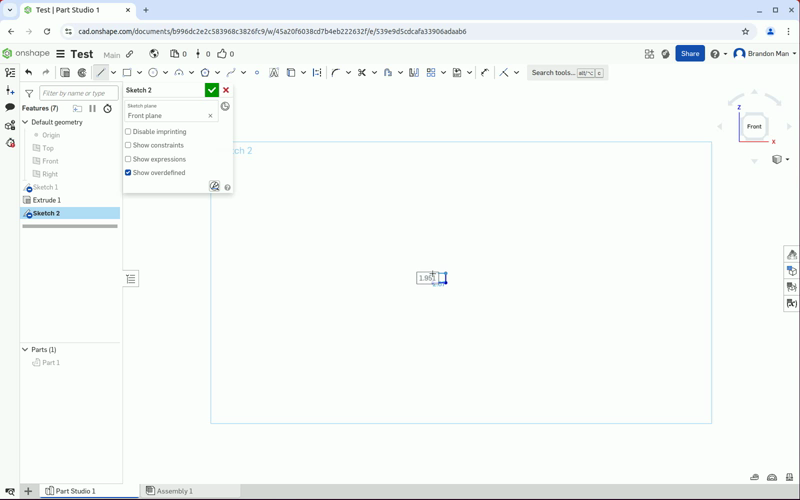
mouse_move(462, 273)
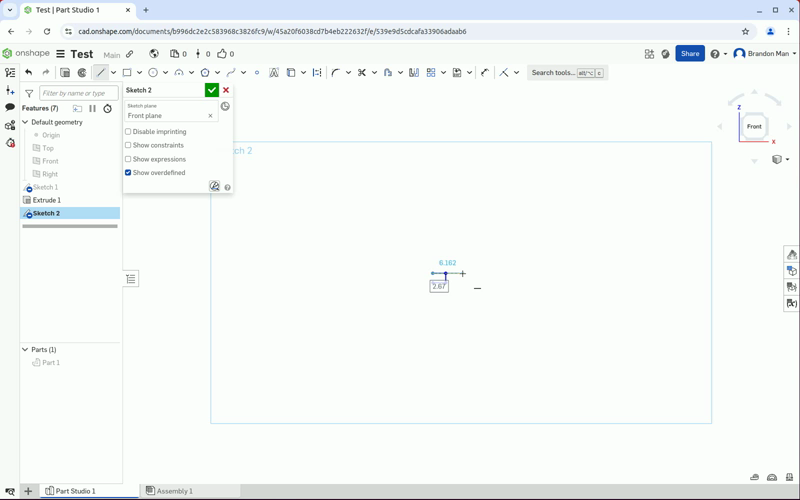
key_down(shift)
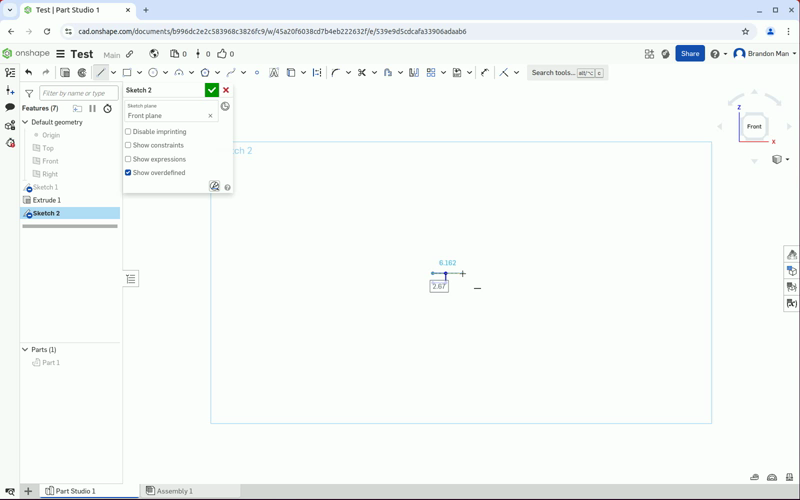
mouse_move(432, 282)
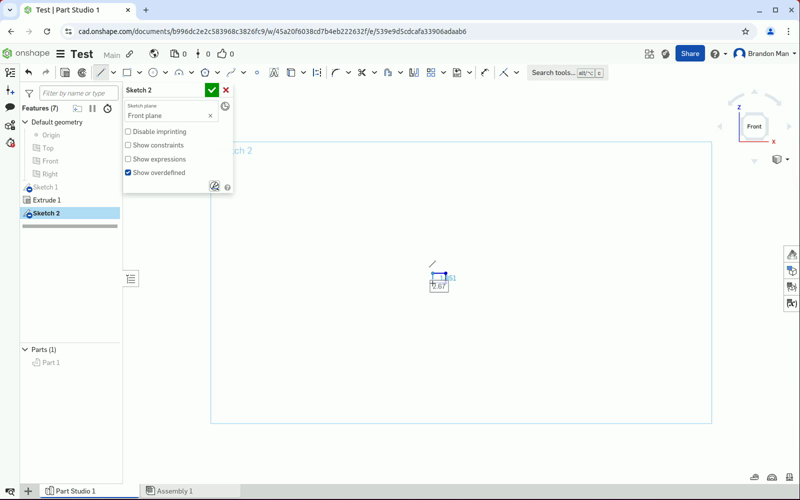
key_up(shift)
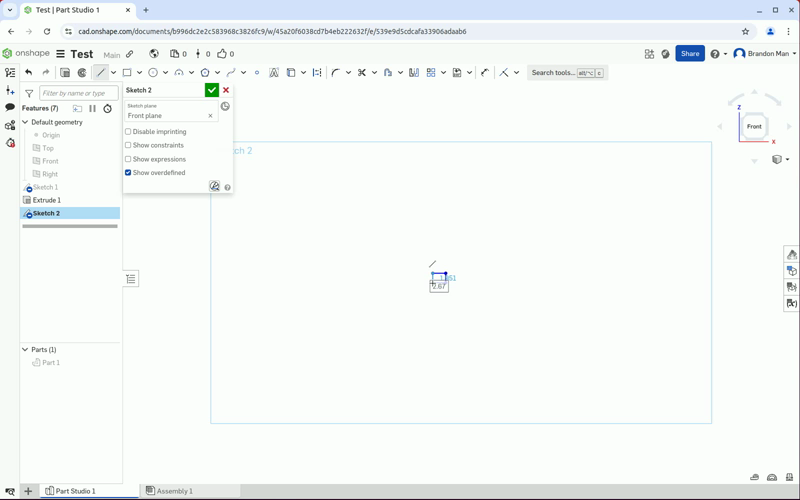
click(432, 282)
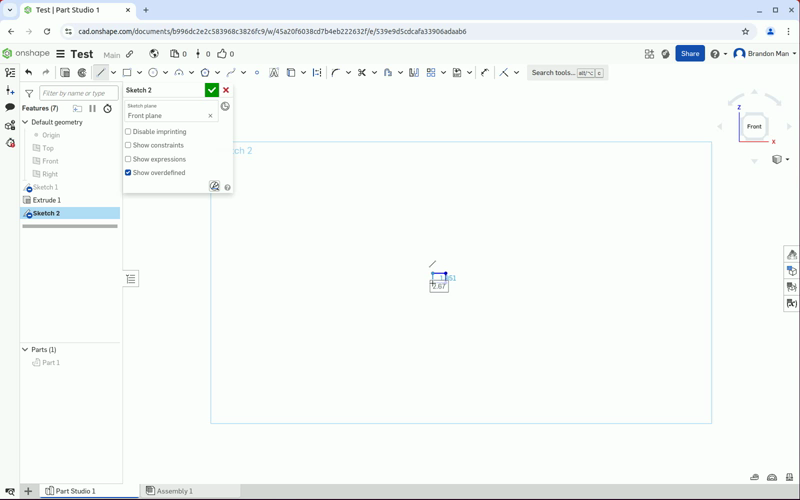
key(esc)
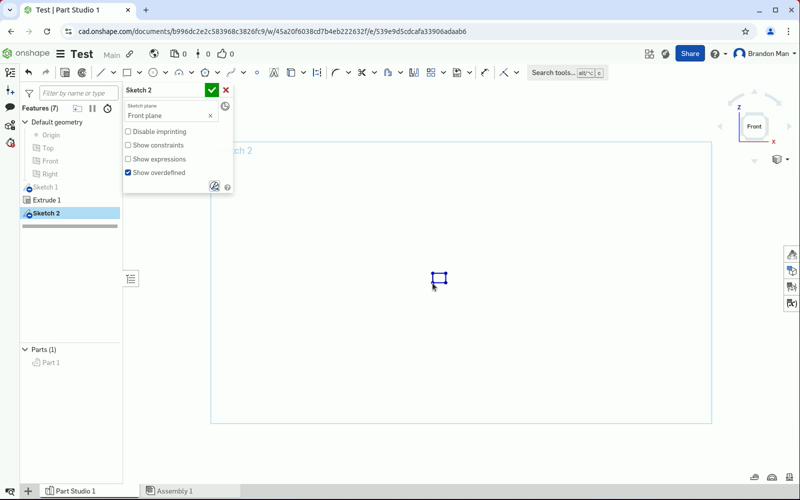
mouse_move(433, 273)
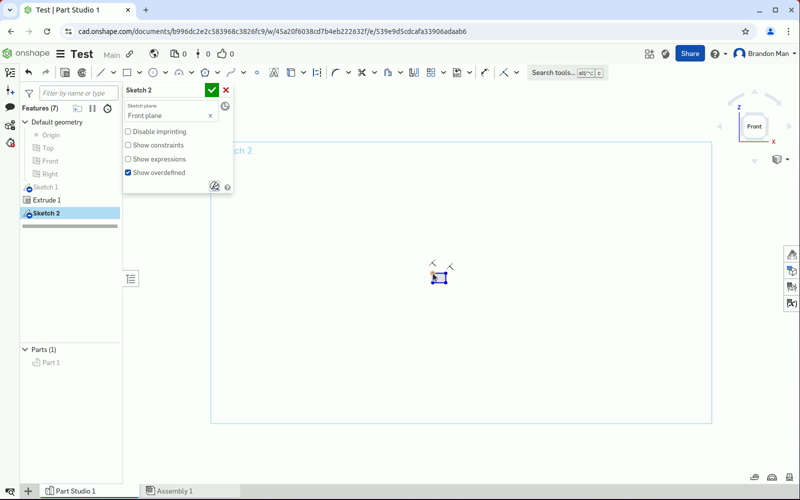
scroll(6)
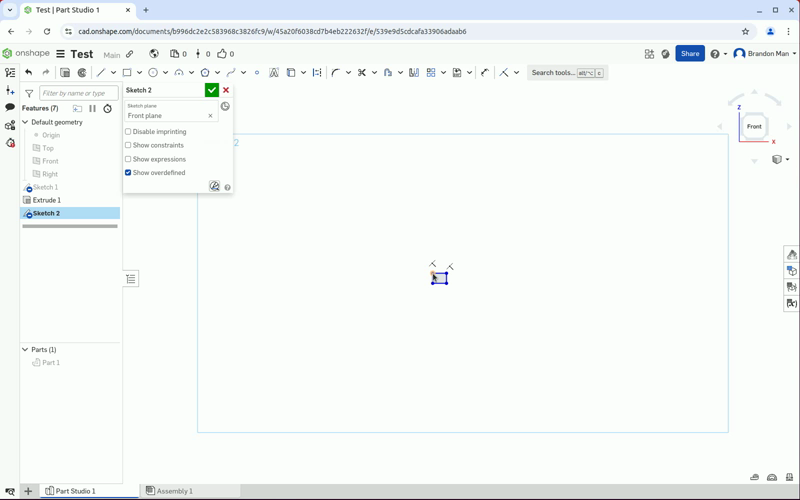
scroll(6)
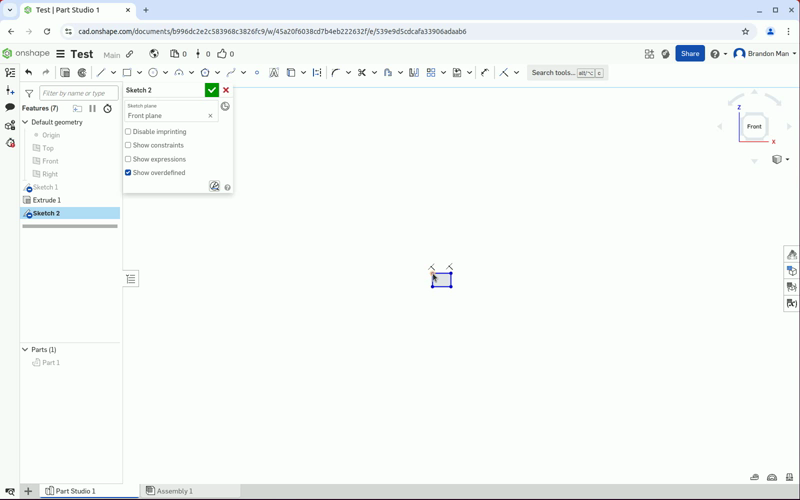
scroll(6)
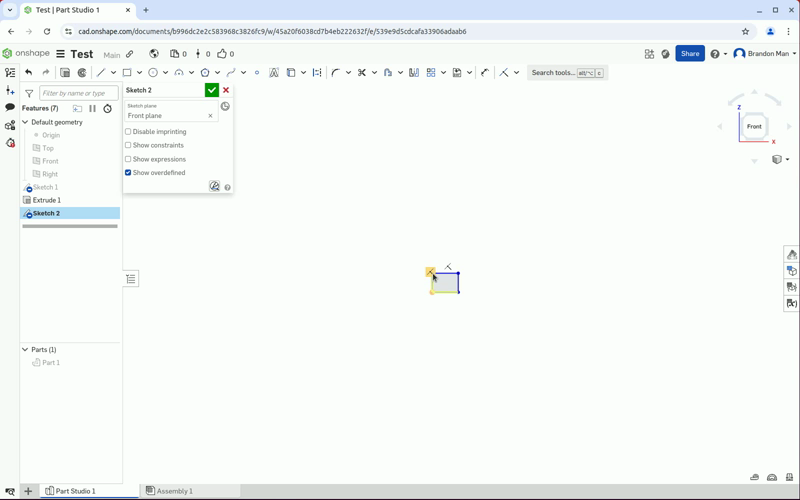
scroll(6)
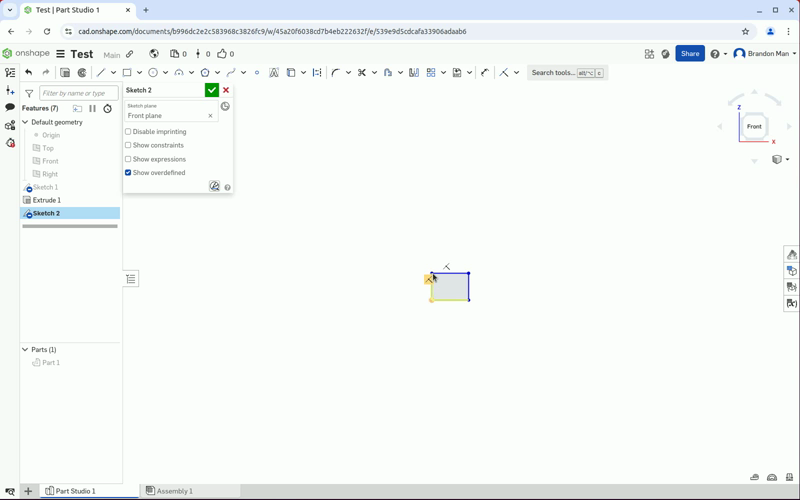
scroll(6)
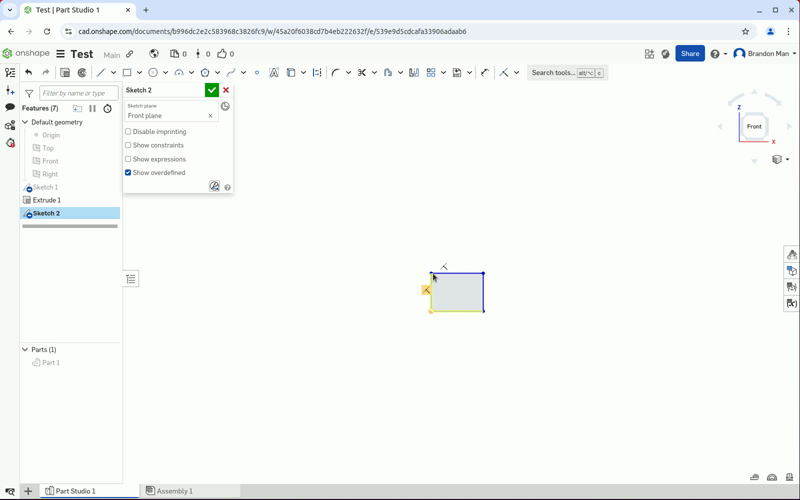
scroll(6)
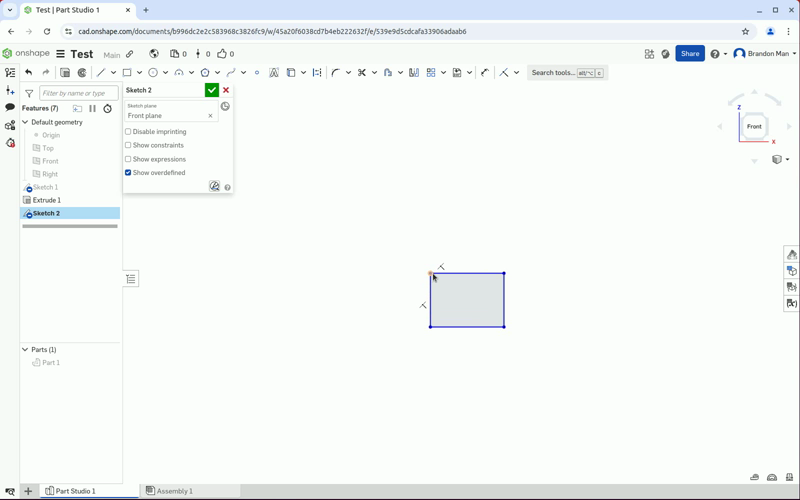
scroll(6)
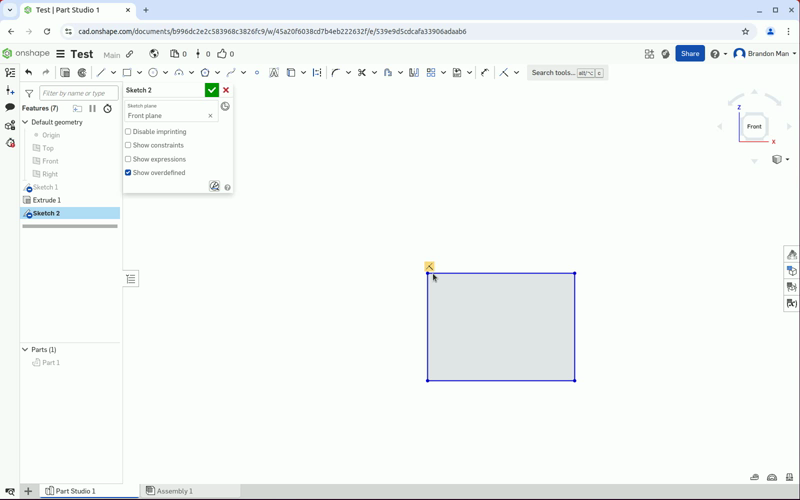
click(433, 273)
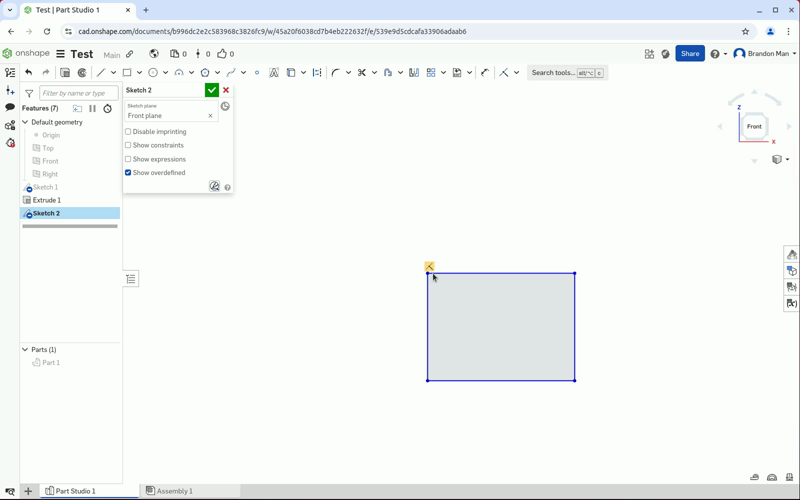
scroll(-6)
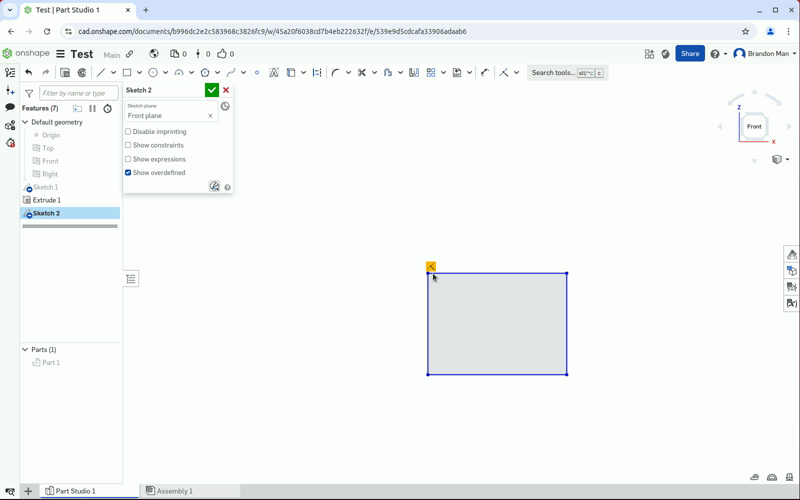
scroll(-6)
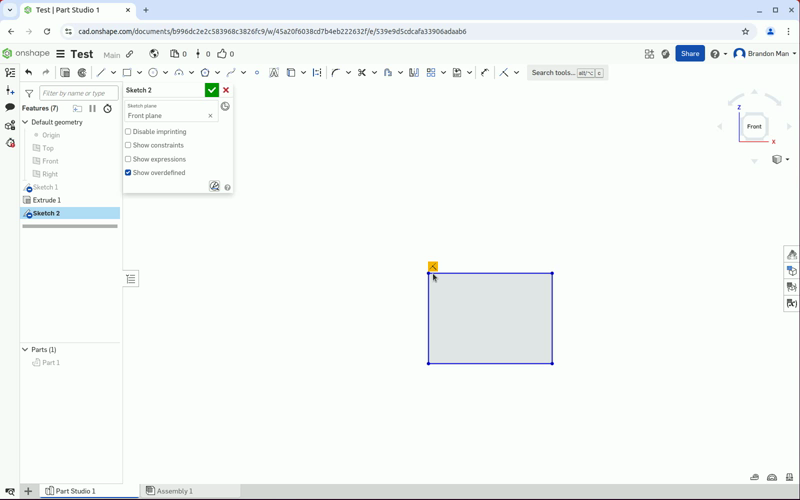
scroll(-6)
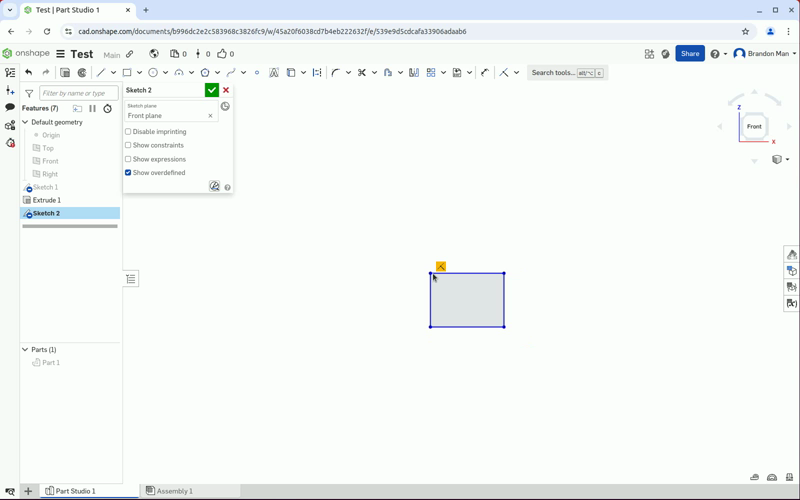
scroll(-6)
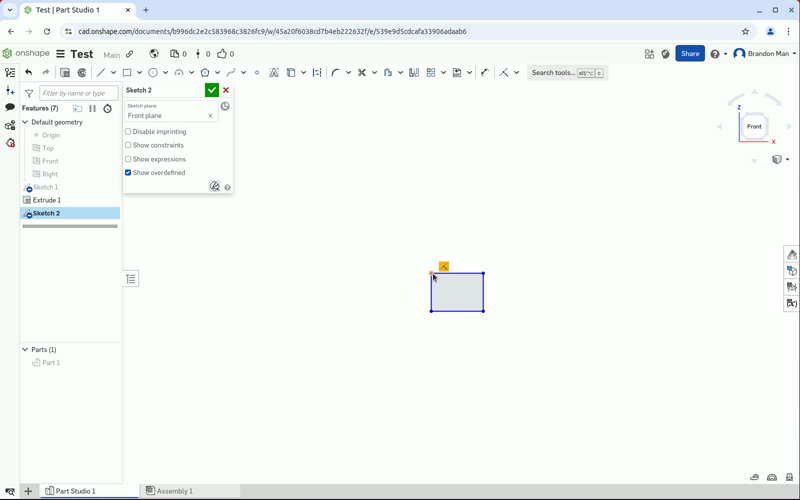
scroll(-6)
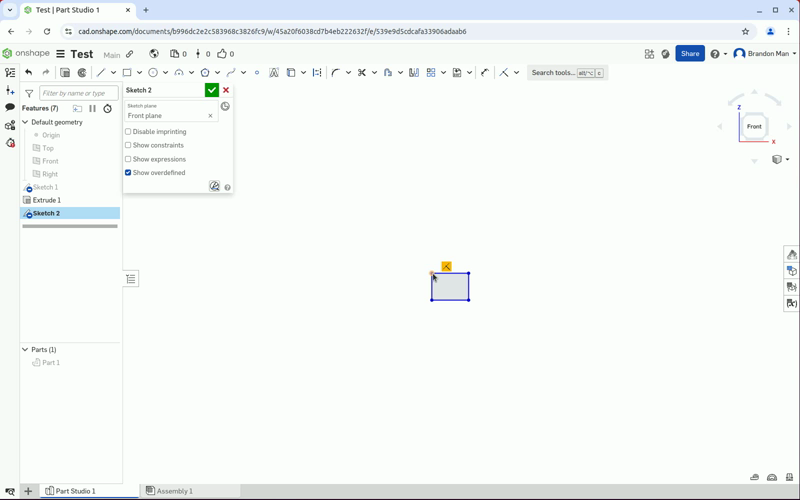
scroll(-6)
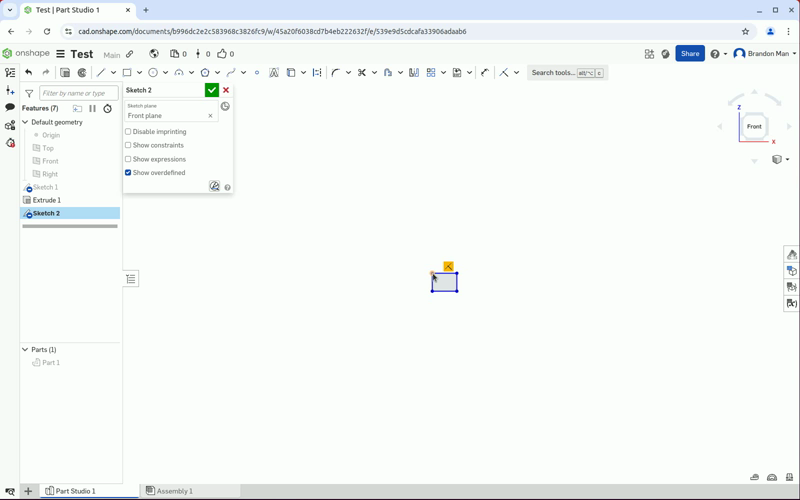
scroll(-6)
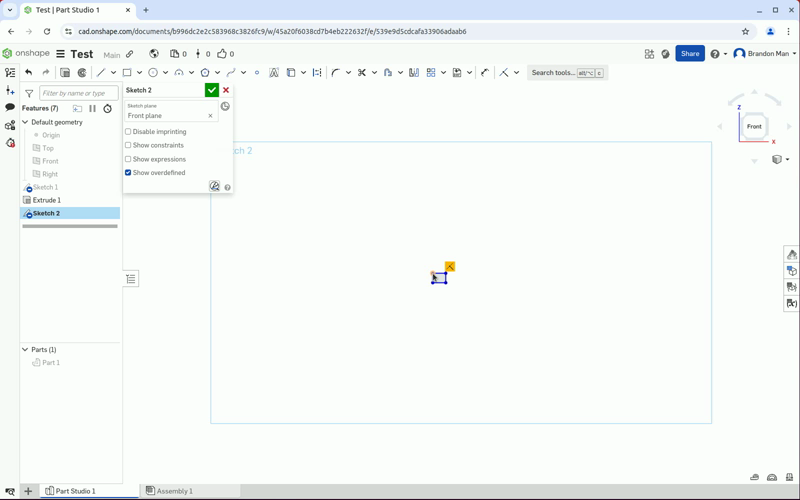
mouse_move(73, 352)
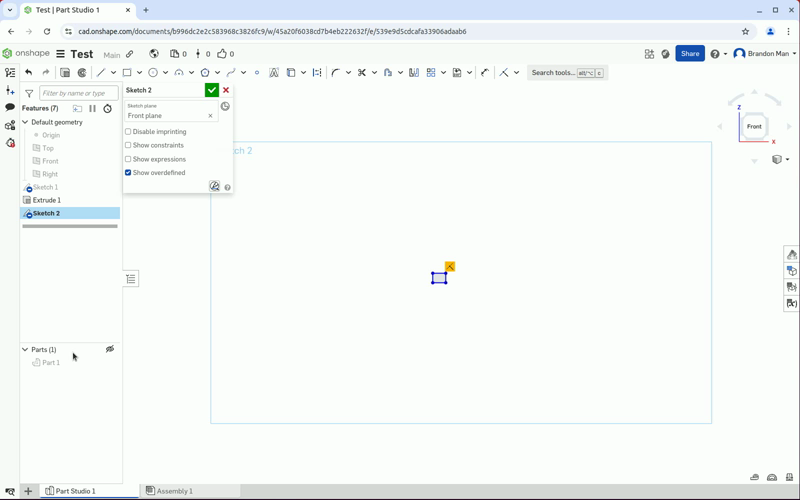
key(shift+y)
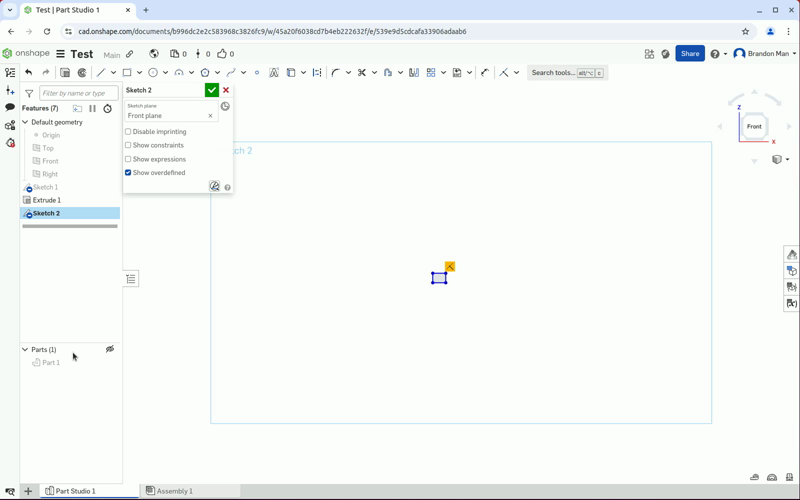
key(shift+e)
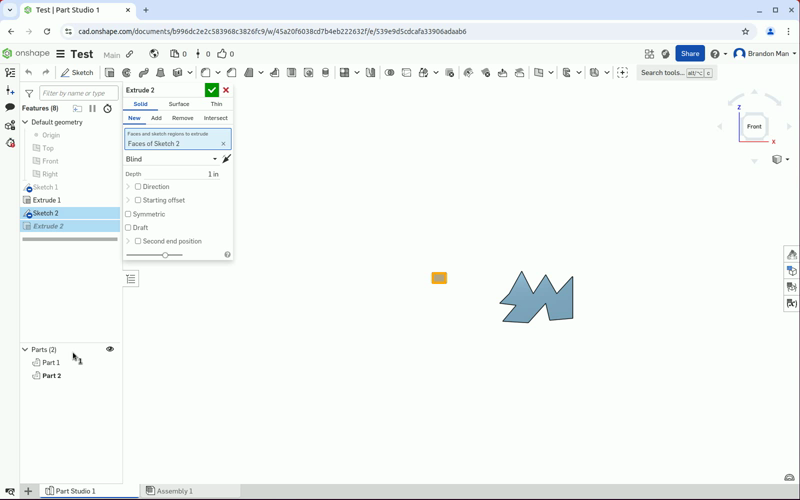
mouse_move(143, 106)
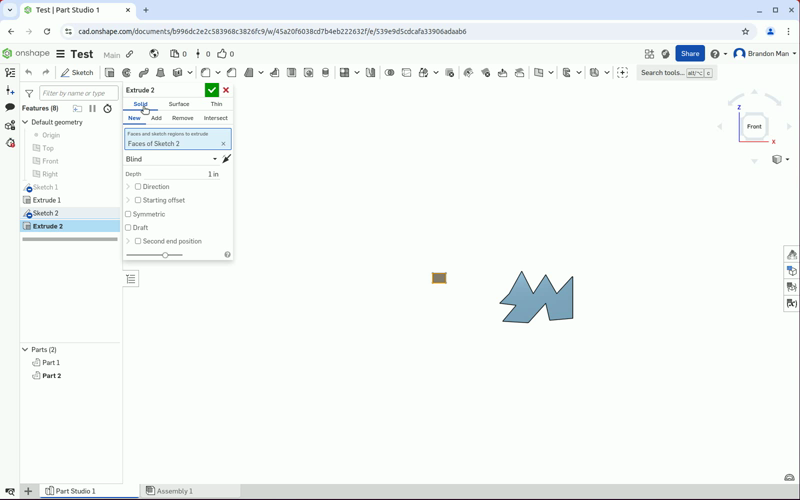
click(143, 106)
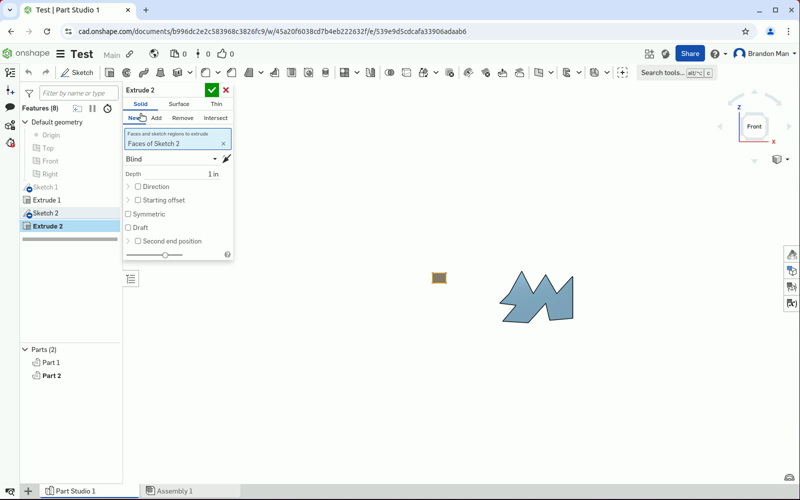
mouse_move(137, 120)
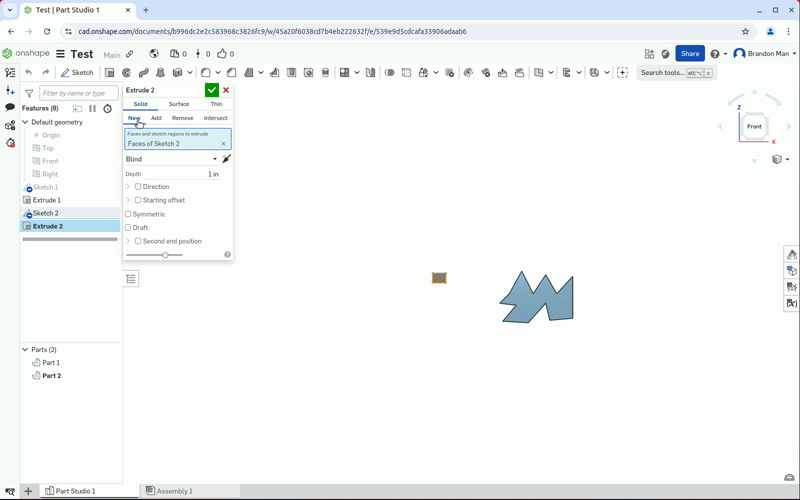
click(137, 120)
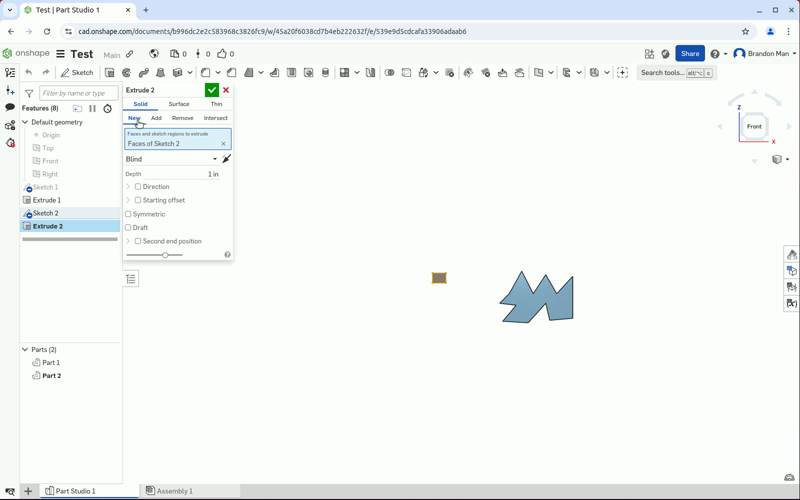
key(tab, 4)
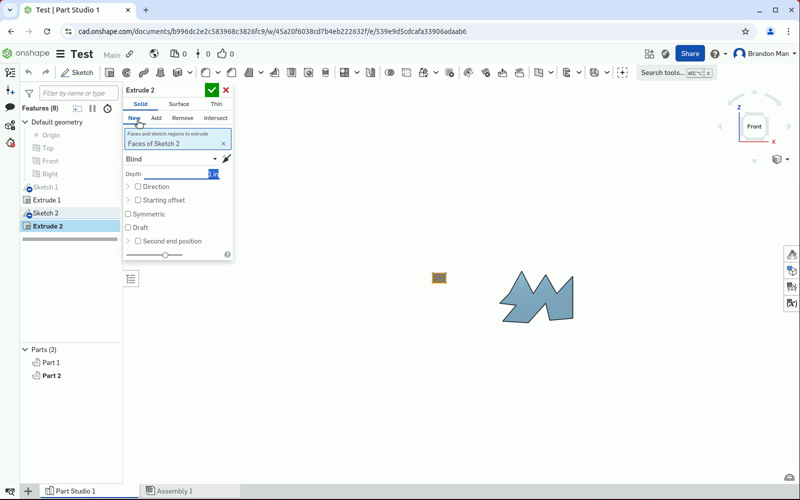
text(0.963)
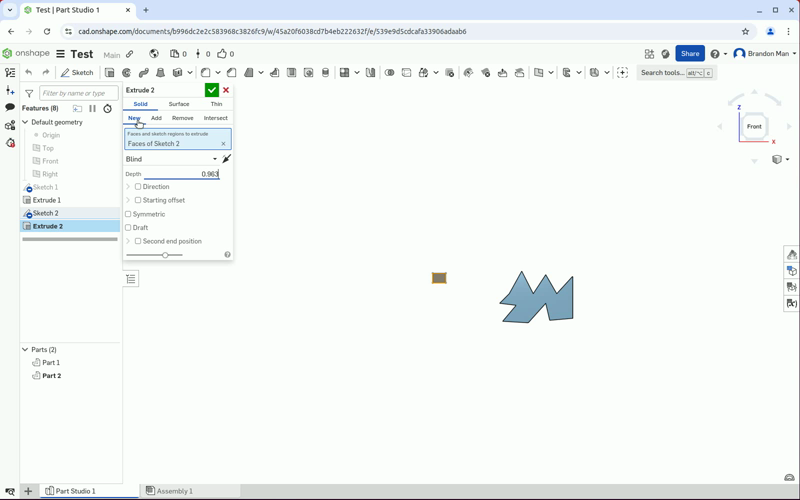
key(enter)
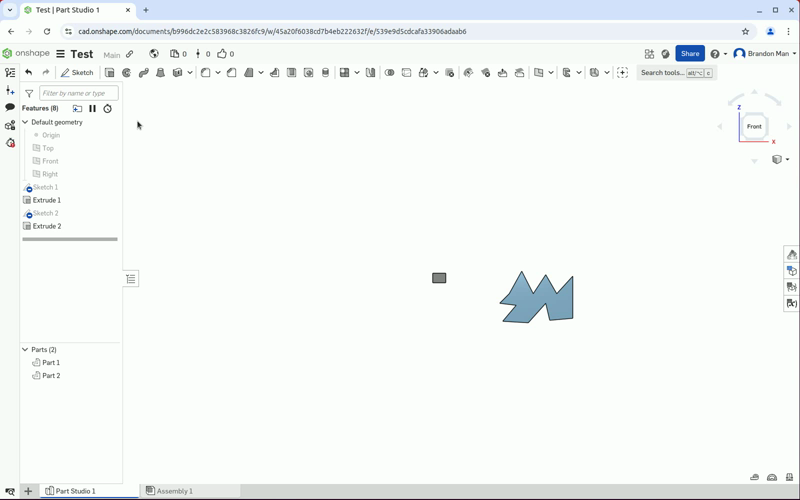
key(shift+h)
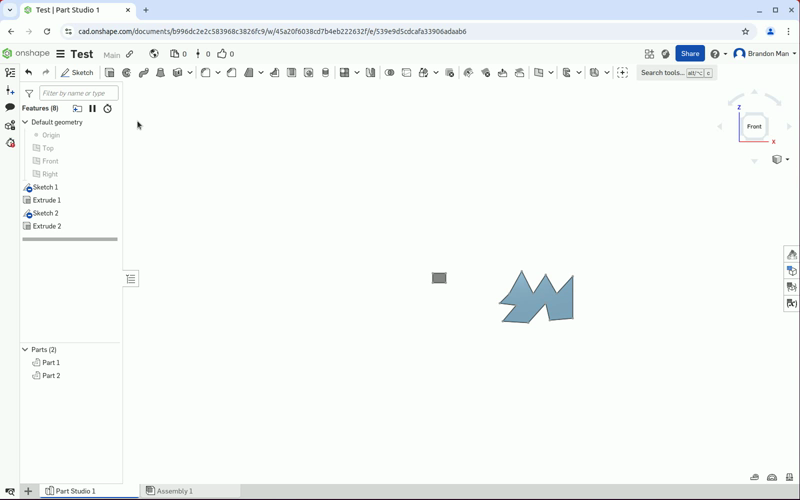
key(shift+h)
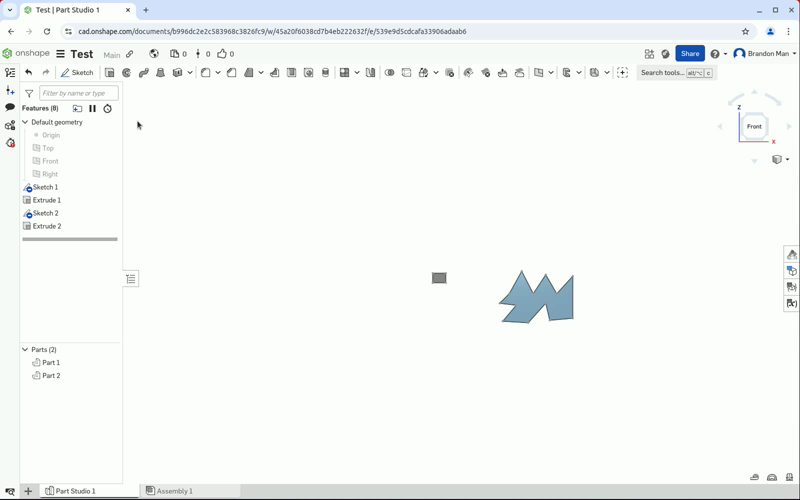
key(shift+7)
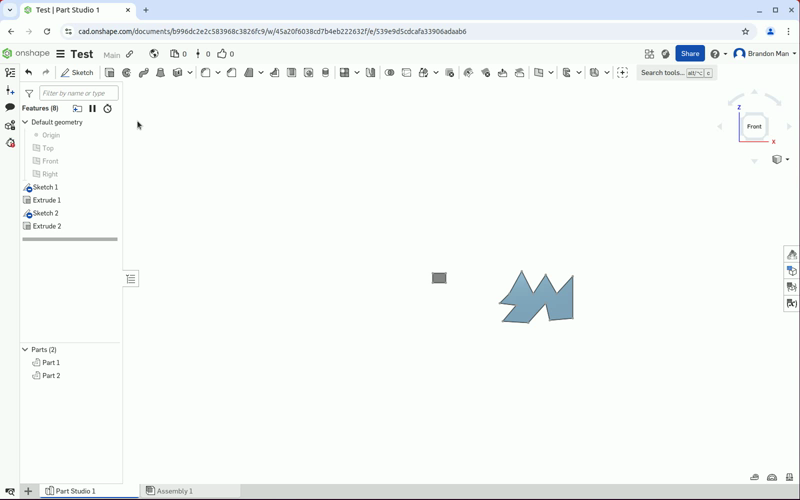
key(left, 2)
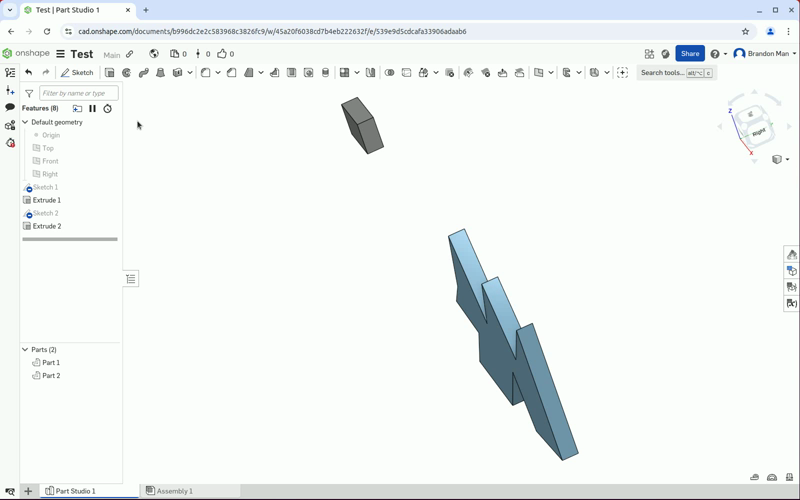
key(down, 2)
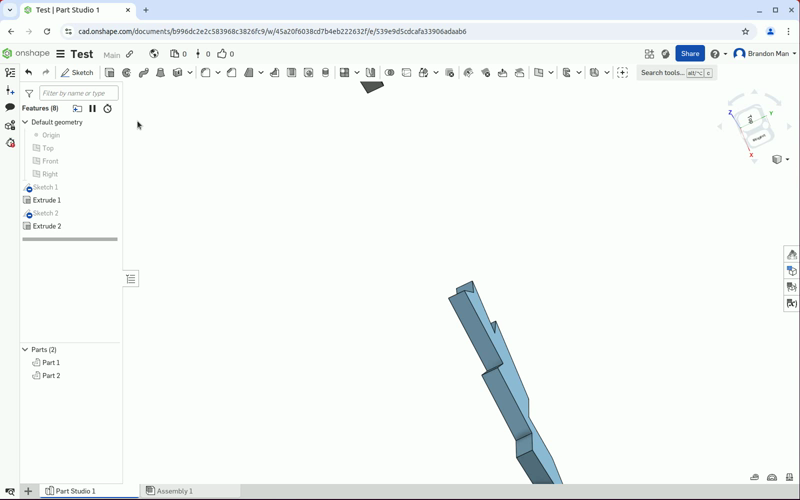
key(up, 2)
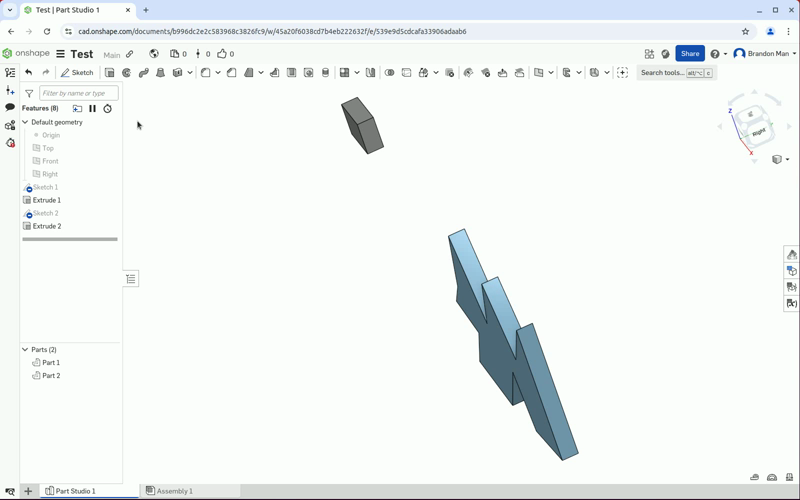
key(right, 2)
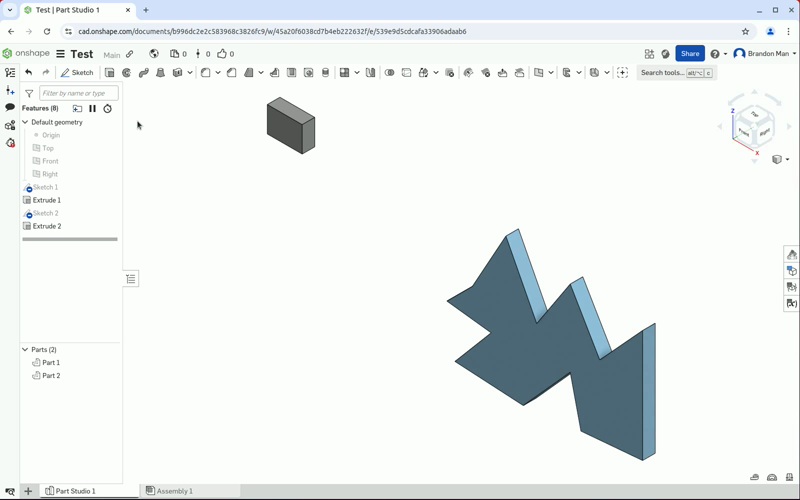
mouse_move(73, 189)
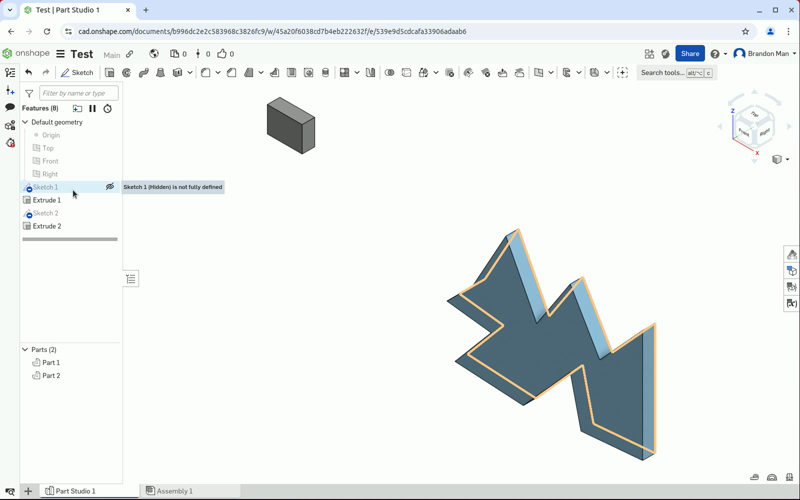
click(73, 189)